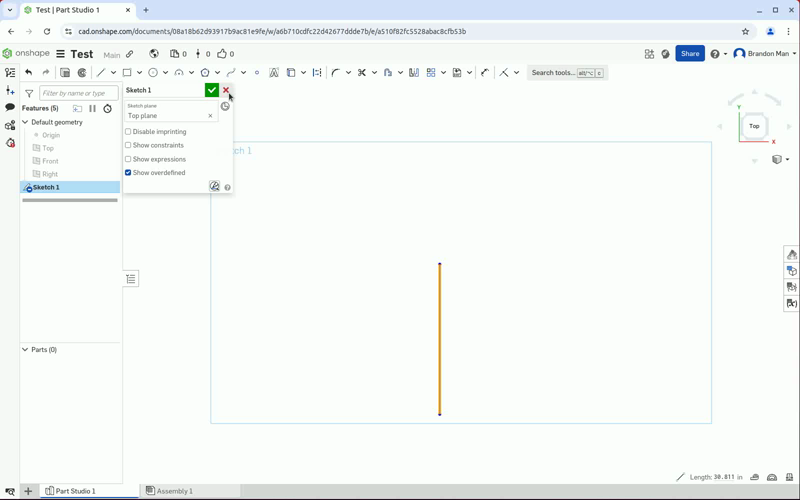
key(shift+h)
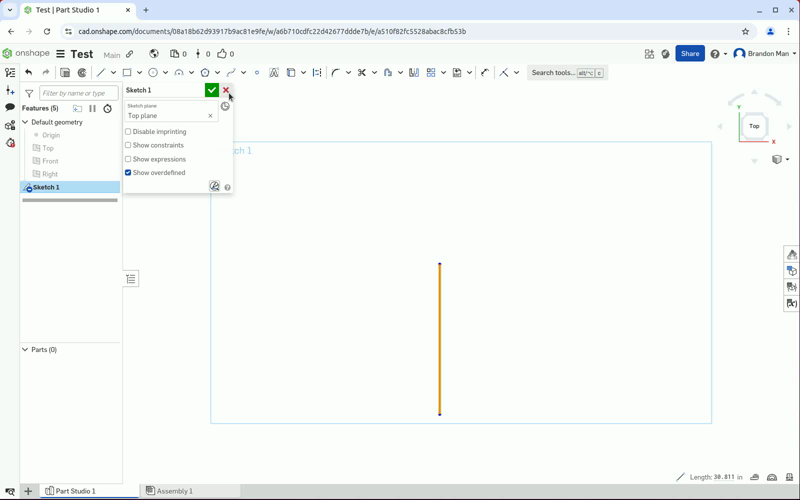
key(shift+s)
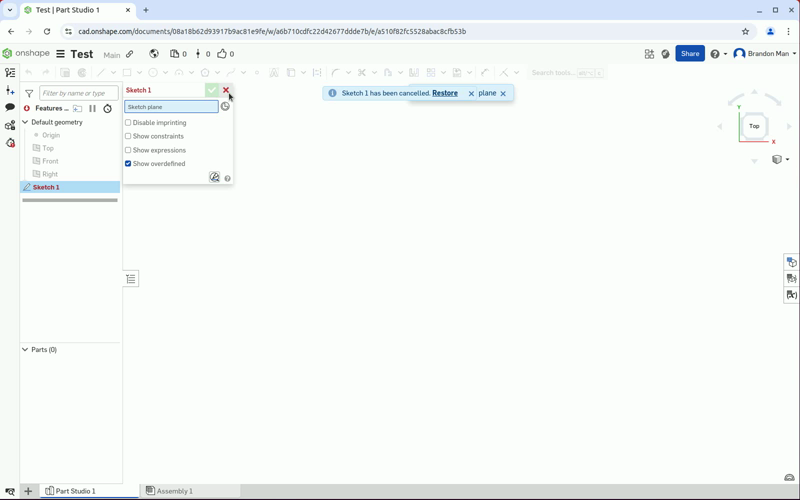
mouse_move(73, 150)
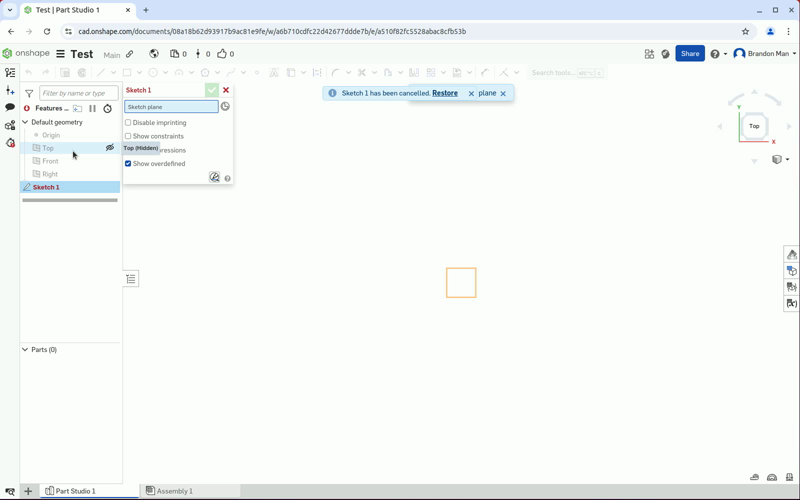
click(73, 150)
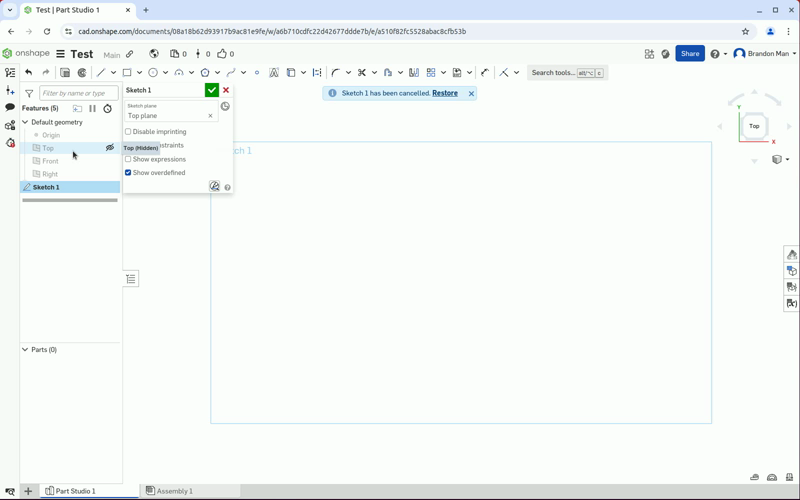
mouse_move(73, 352)
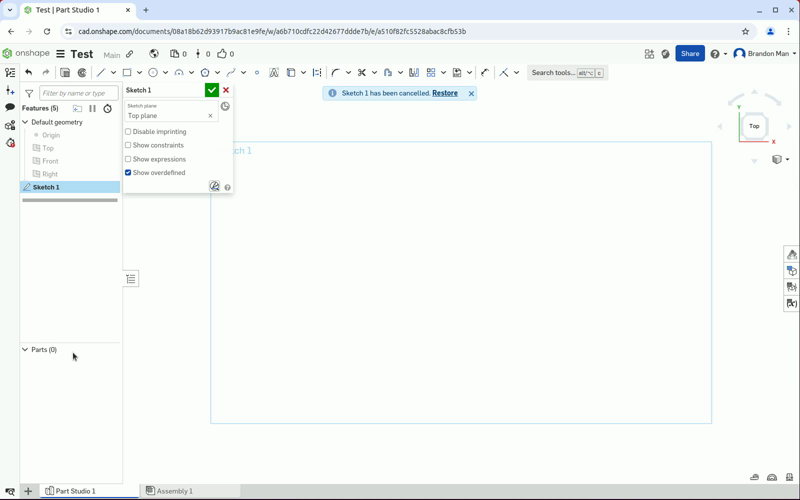
key(y)
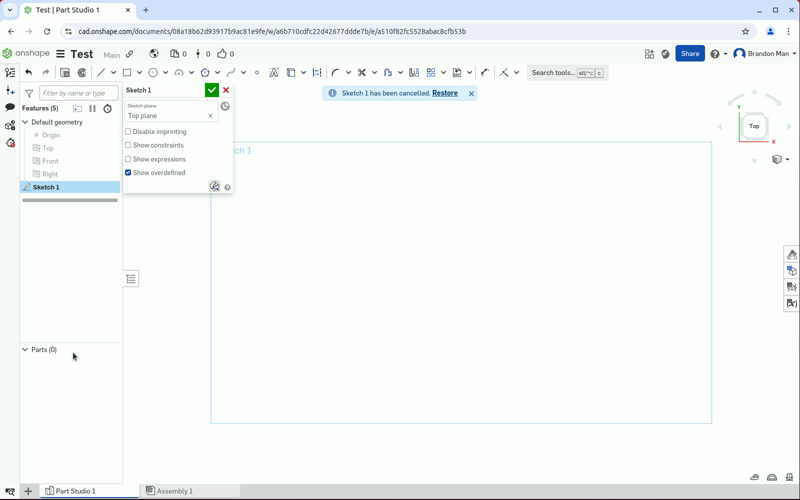
key(c)
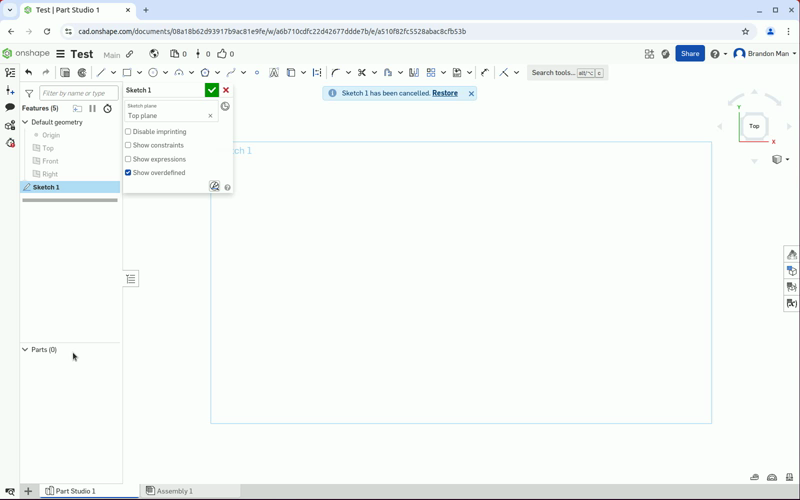
key_down(shift)
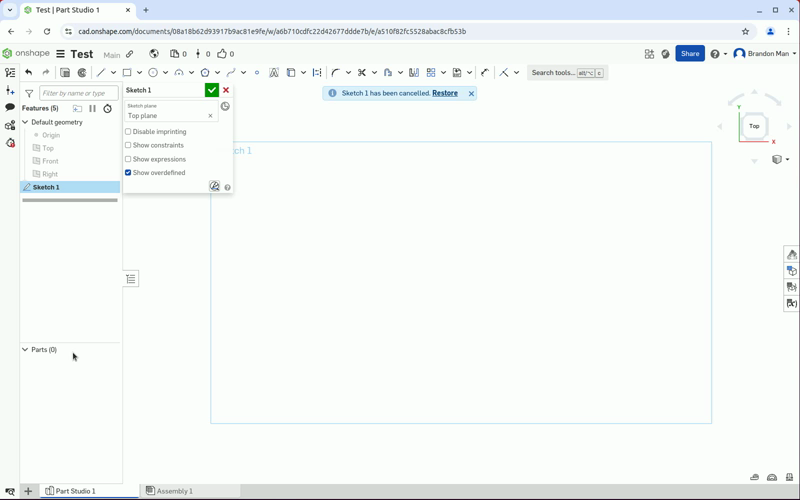
mouse_move(463, 282)
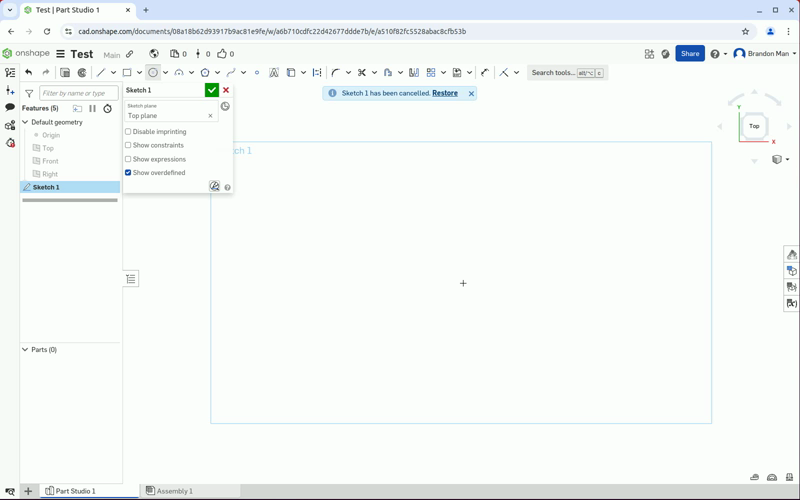
click(463, 282)
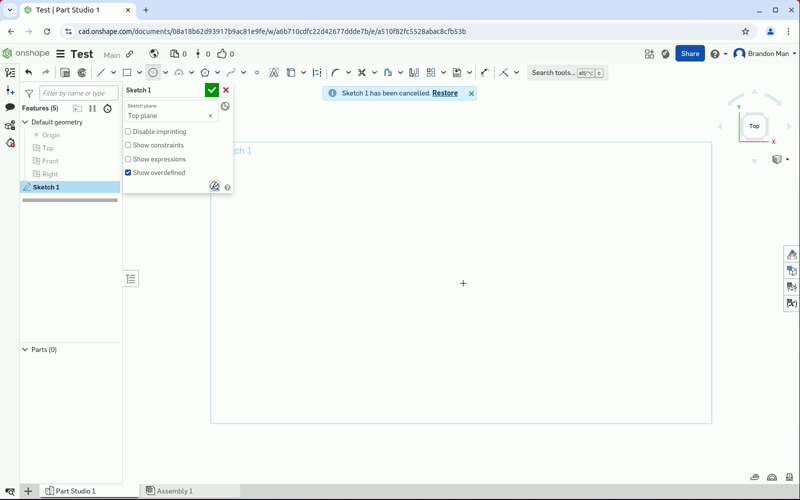
key_up(shift)
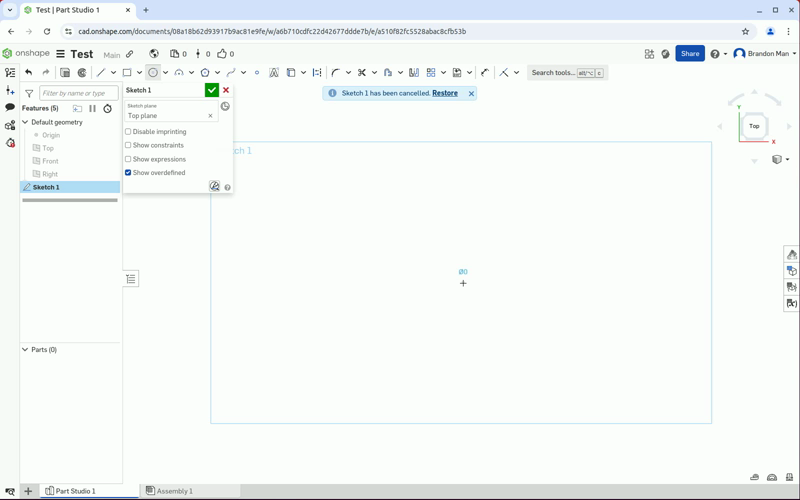
mouse_move(485, 282)
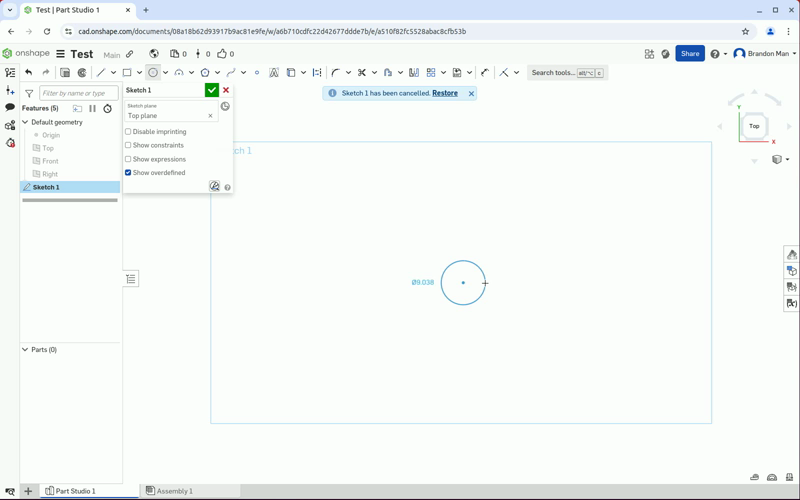
click(485, 282)
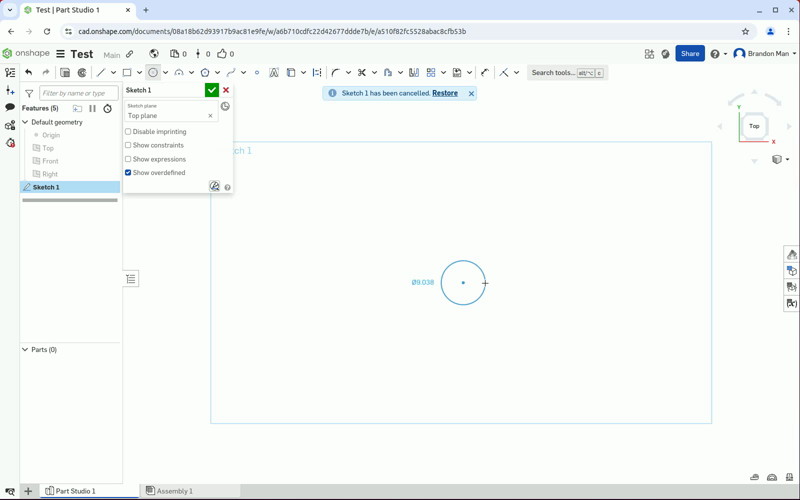
key(esc)
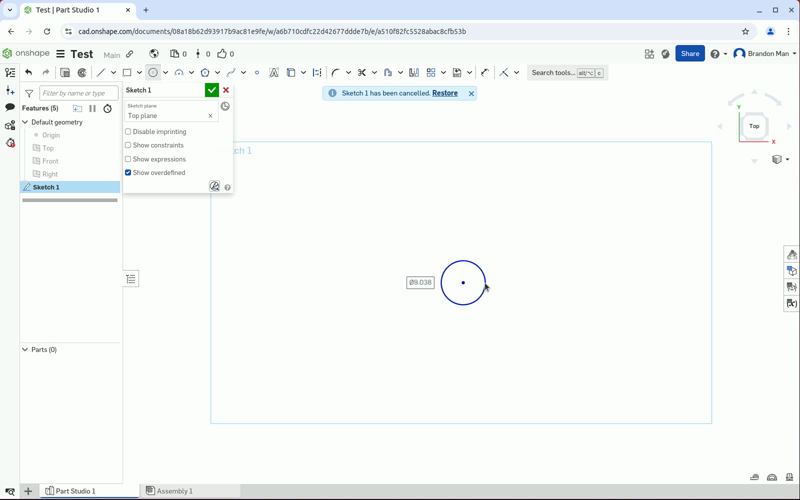
mouse_move(466, 296)
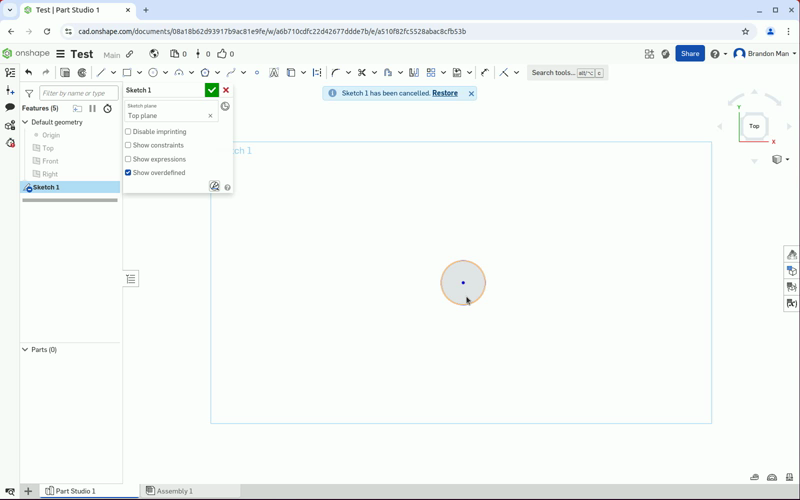
scroll(6)
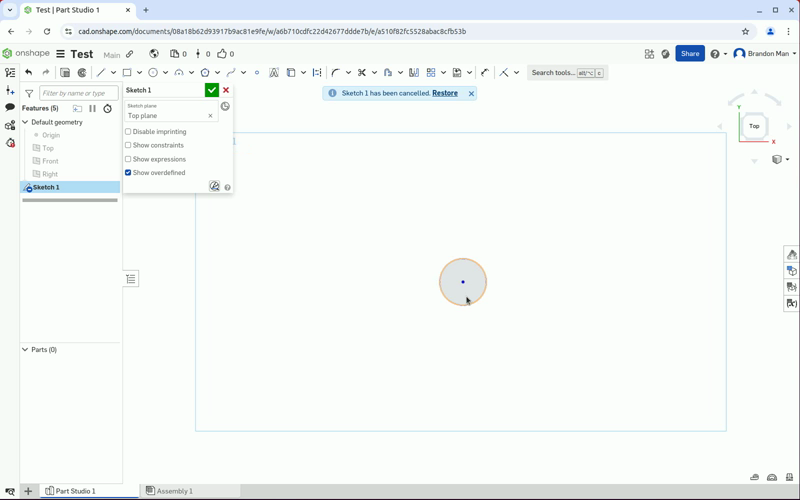
scroll(6)
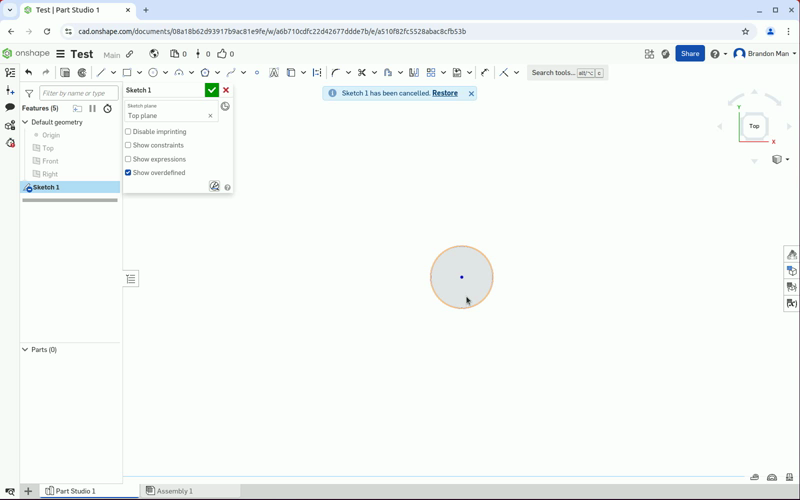
scroll(6)
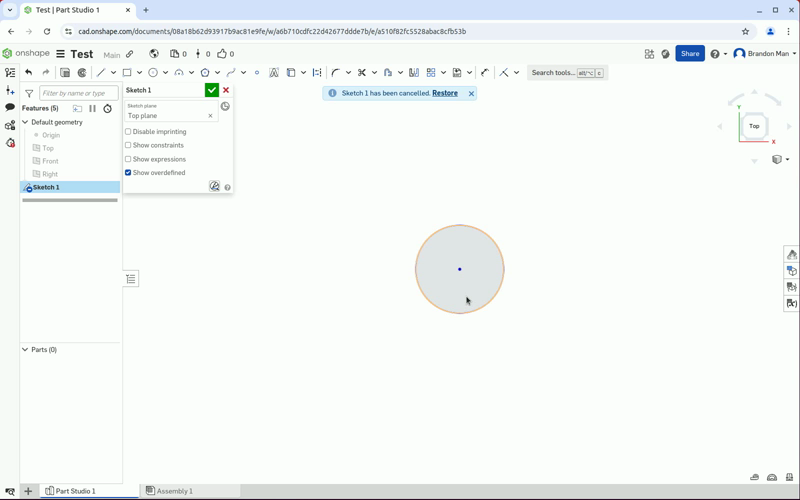
scroll(6)
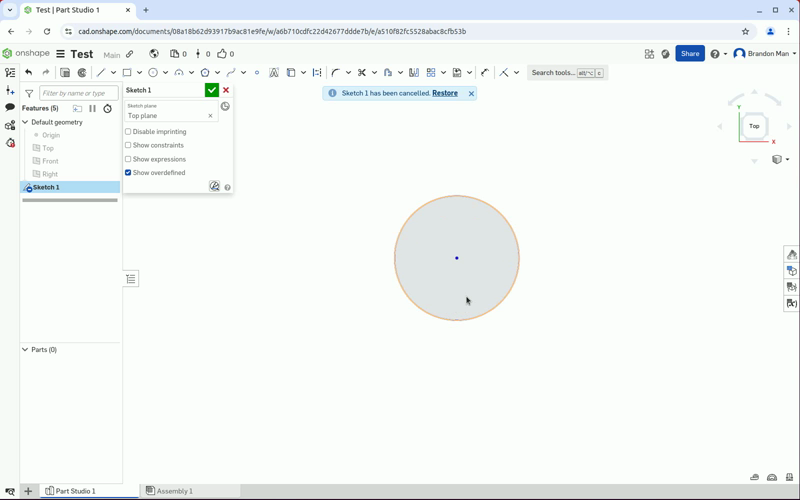
scroll(6)
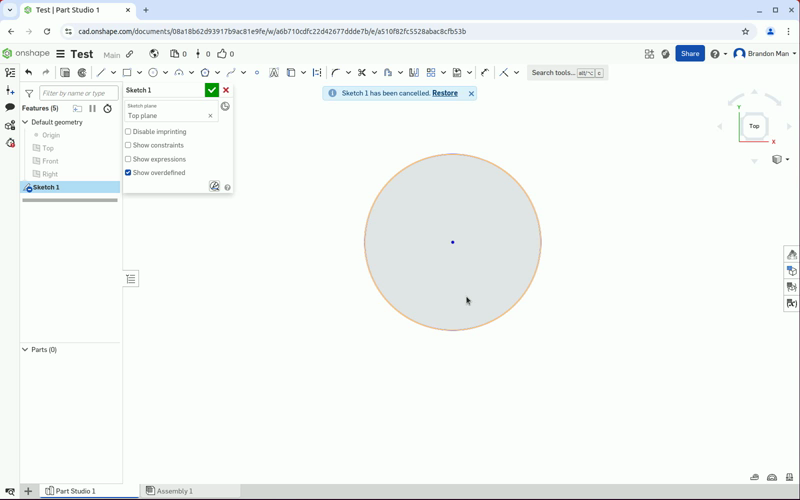
scroll(6)
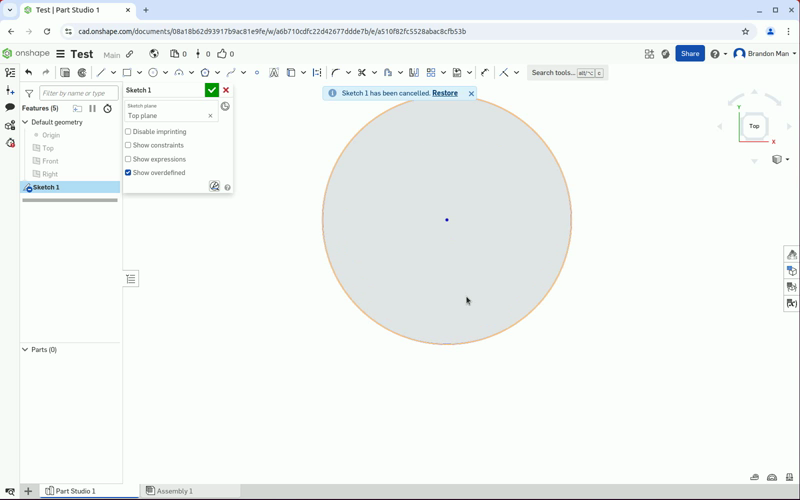
scroll(6)
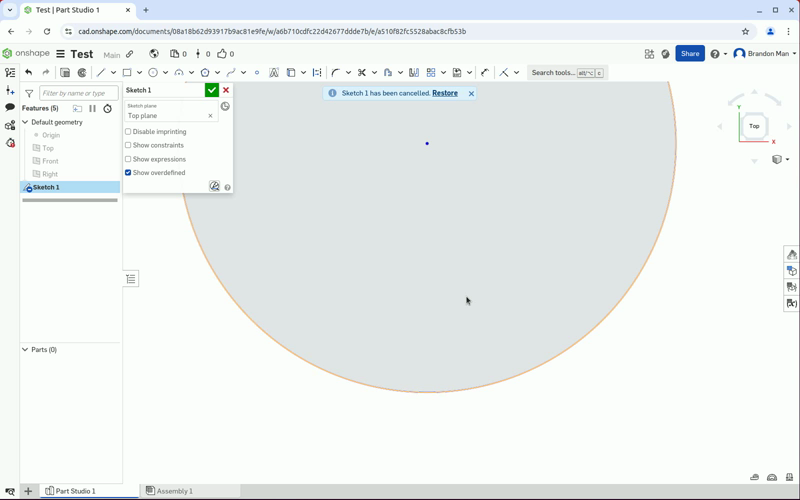
click(466, 296)
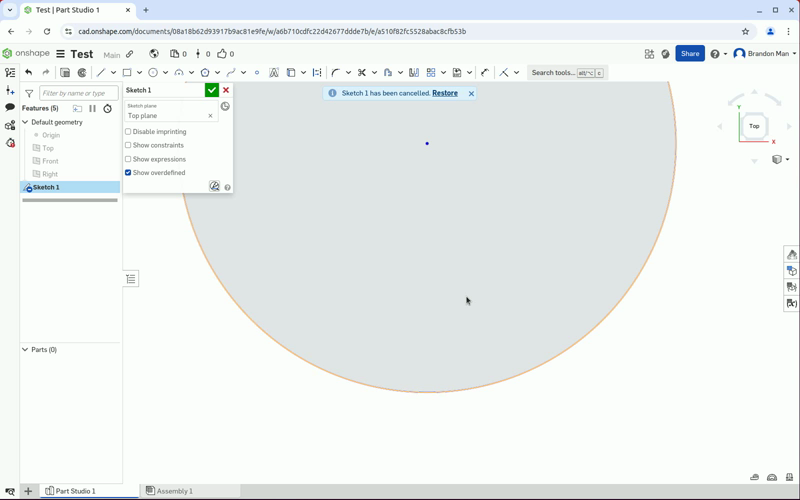
scroll(-6)
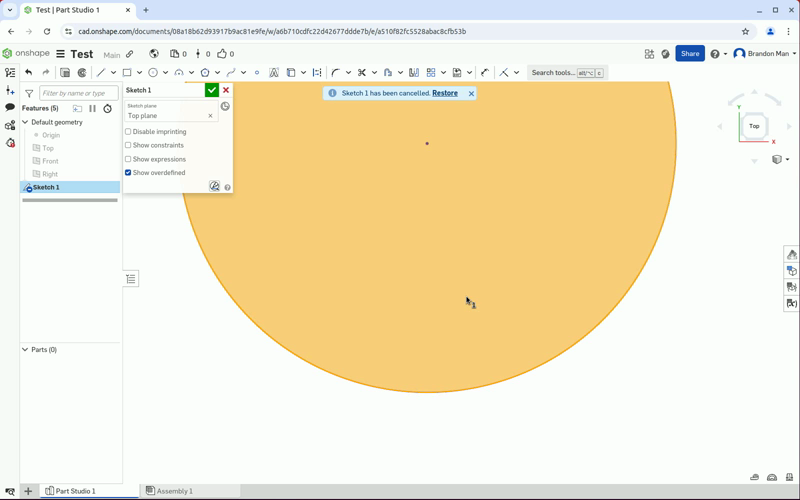
scroll(-6)
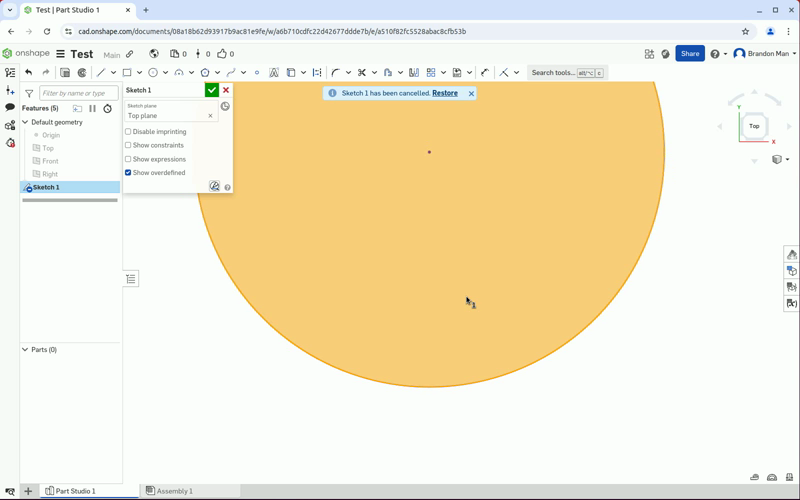
scroll(-6)
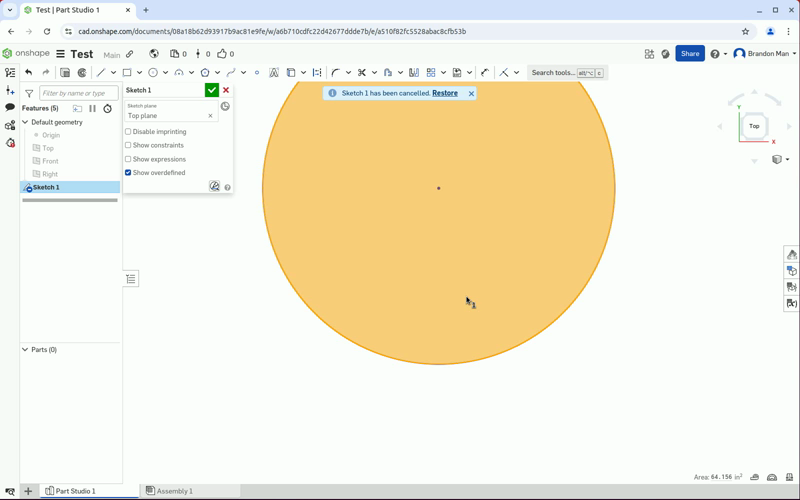
scroll(-6)
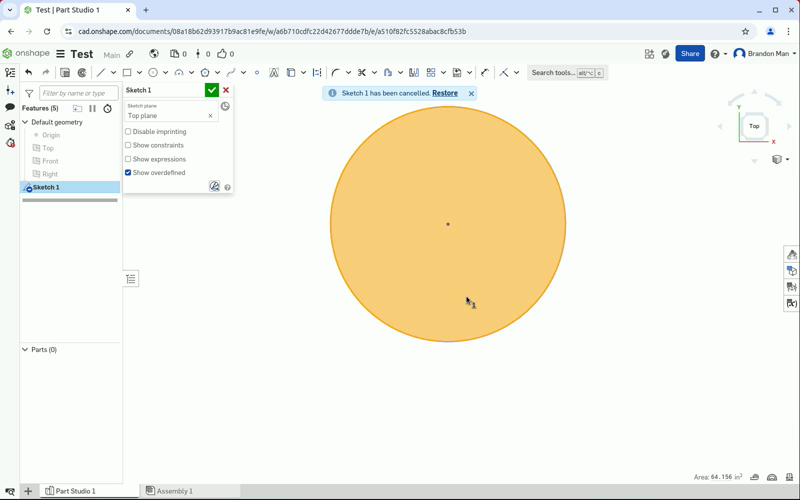
scroll(-6)
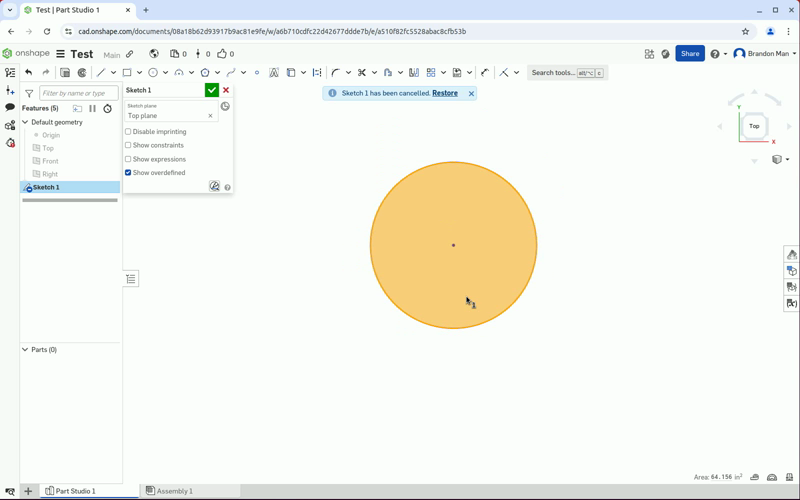
scroll(-6)
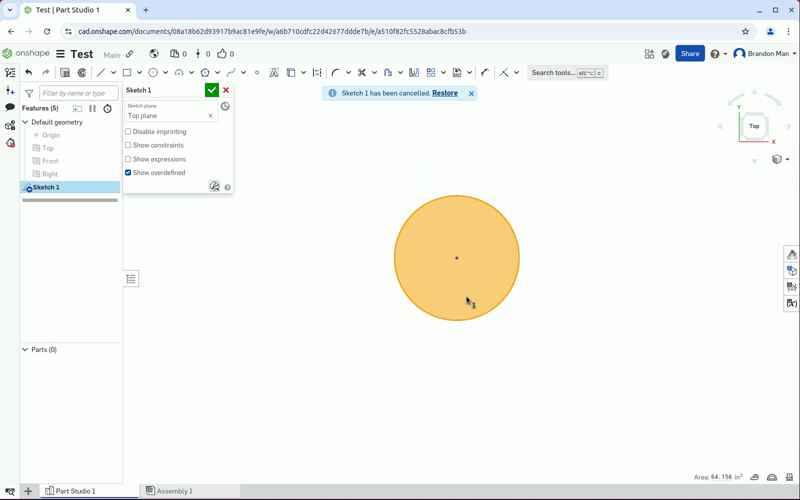
scroll(-6)
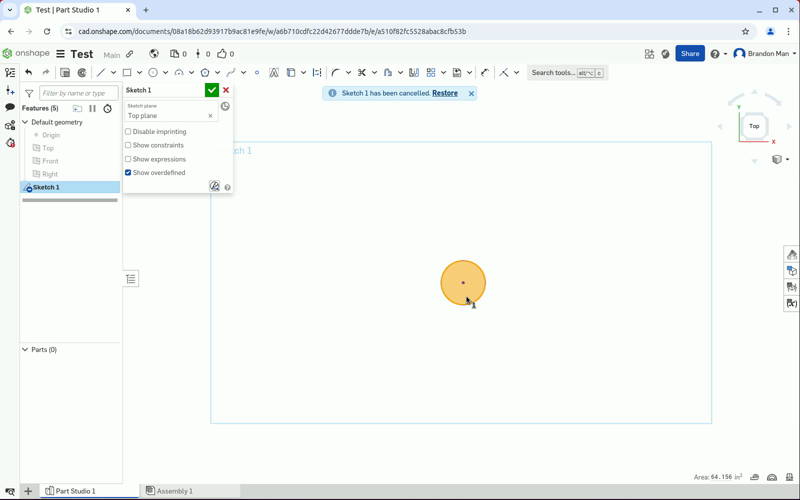
mouse_move(73, 352)
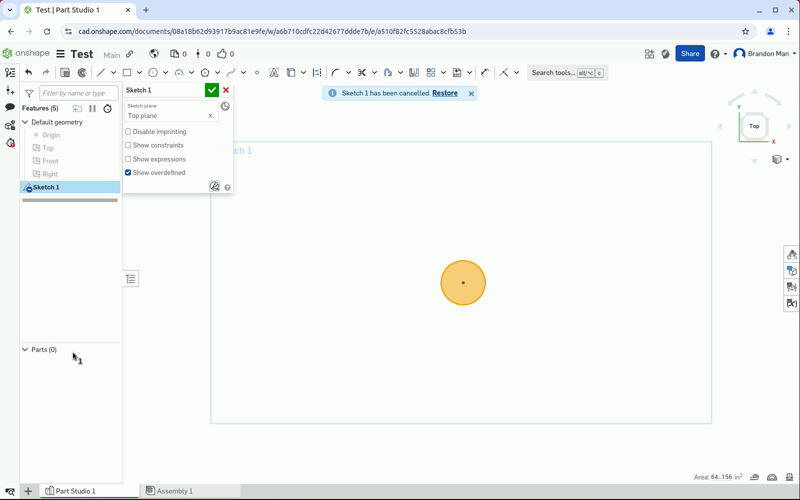
key(shift+y)
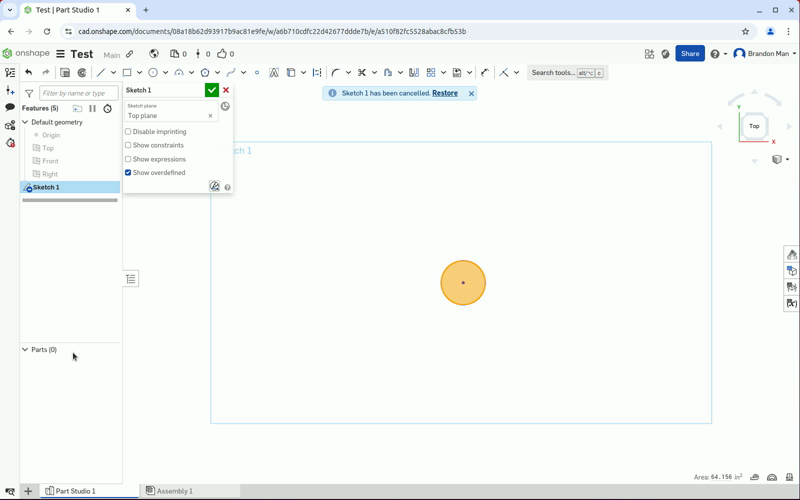
key(shift+e)
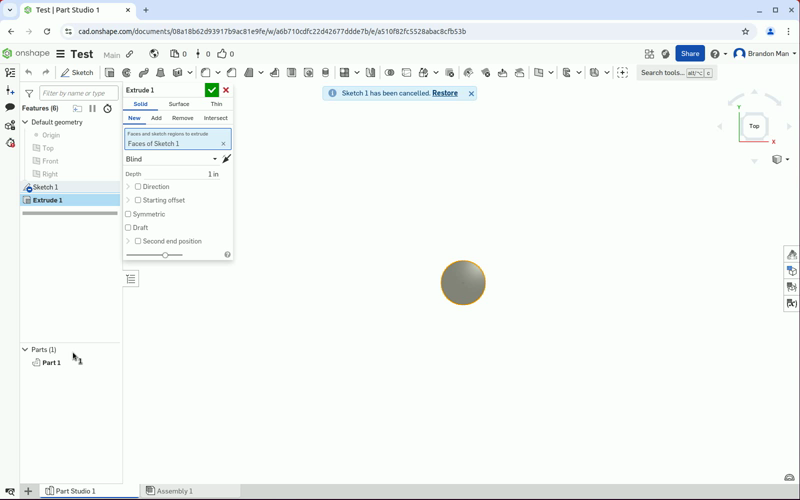
mouse_move(143, 106)
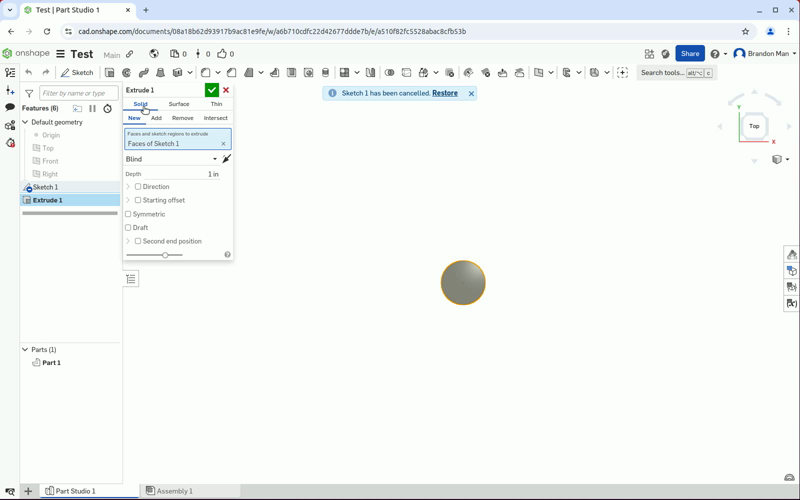
click(143, 106)
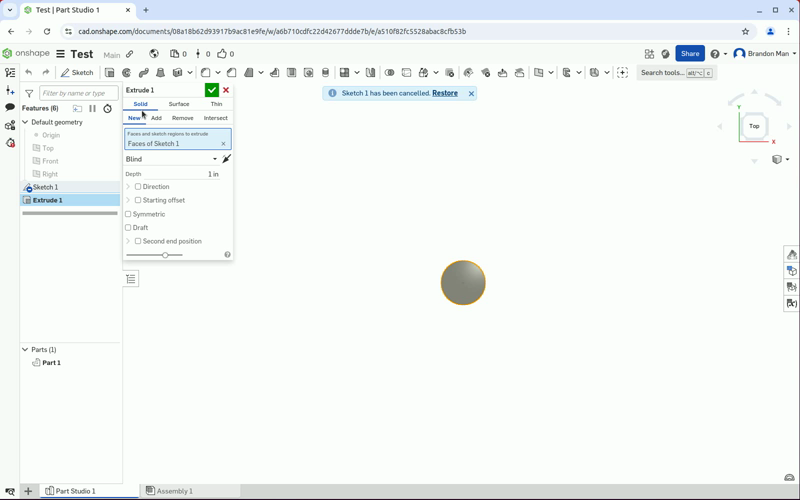
mouse_move(137, 120)
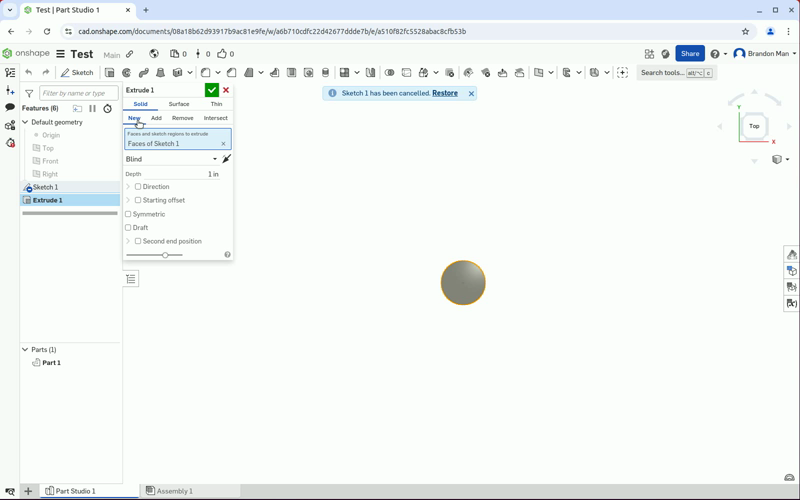
click(137, 120)
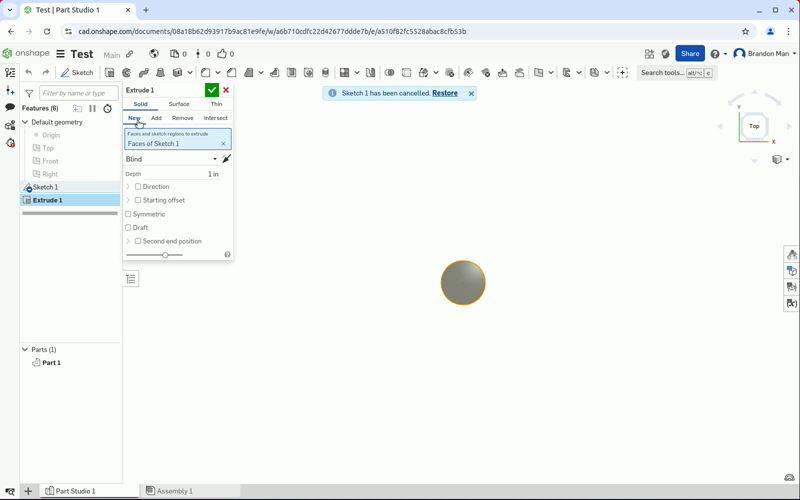
key(tab, 4)
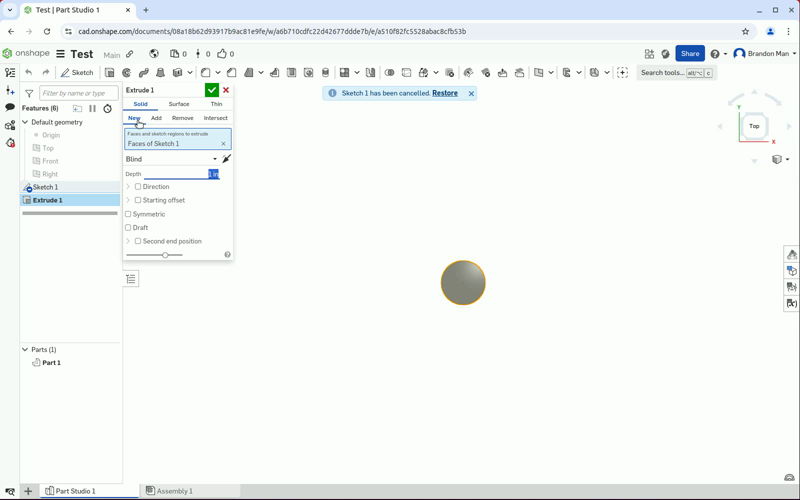
text(6.258)
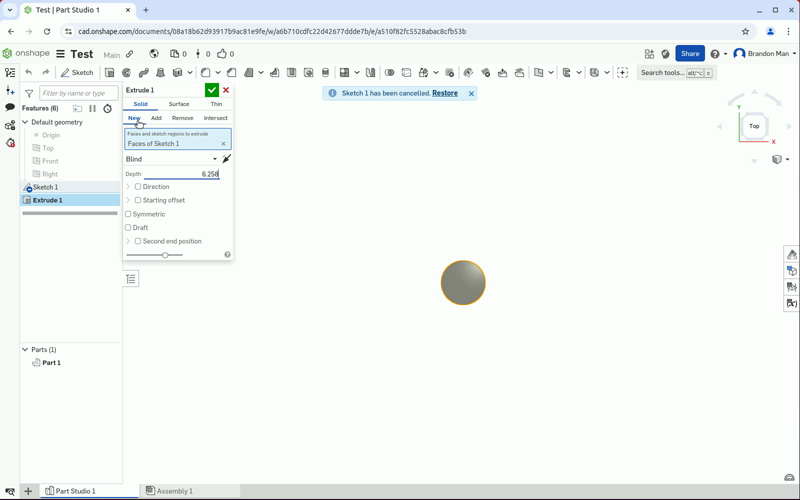
key(enter)
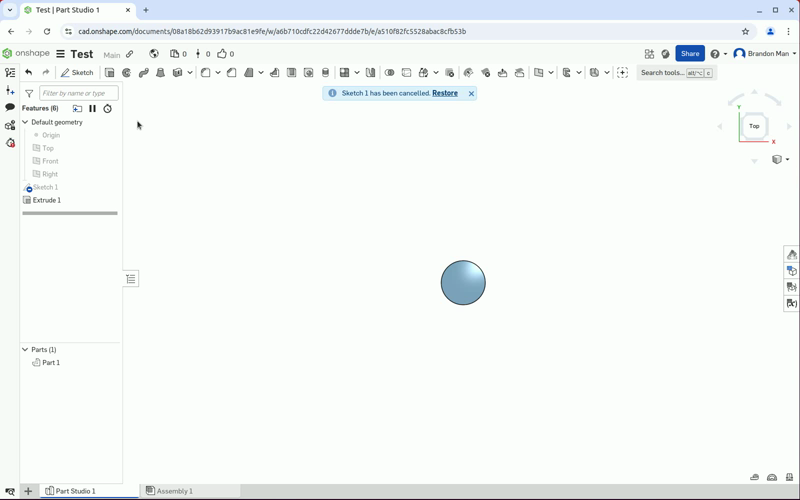
key(shift+h)
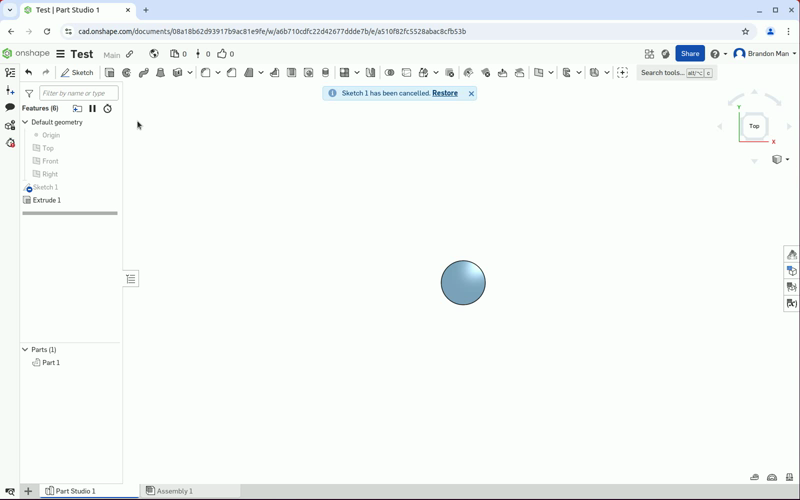
key(shift+h)
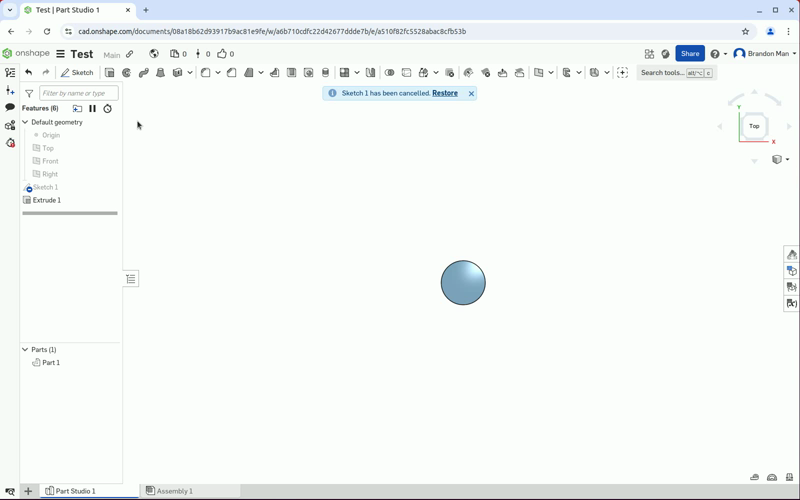
mouse_move(73, 189)
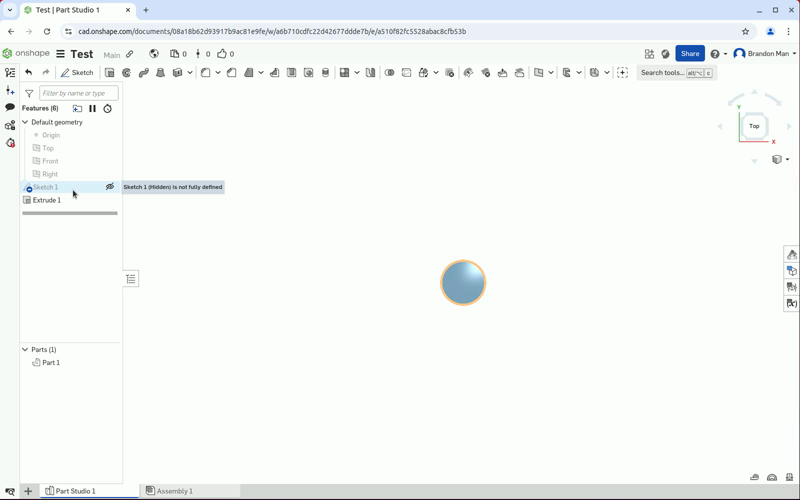
click(73, 189)
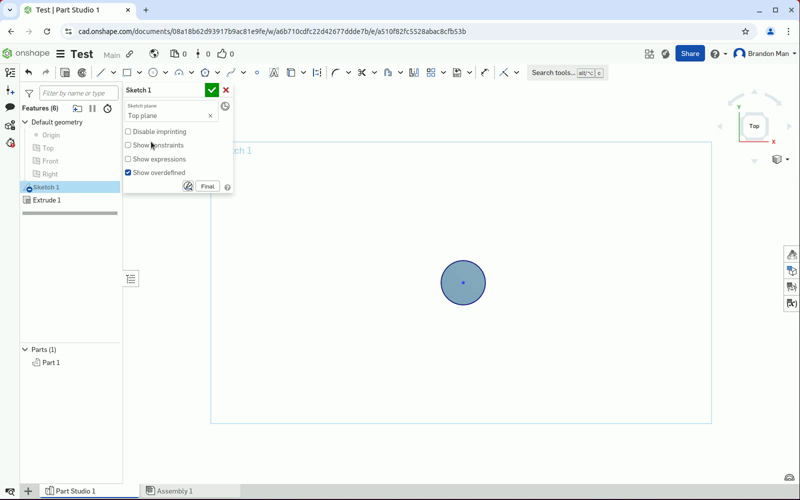
mouse_move(229, 92)
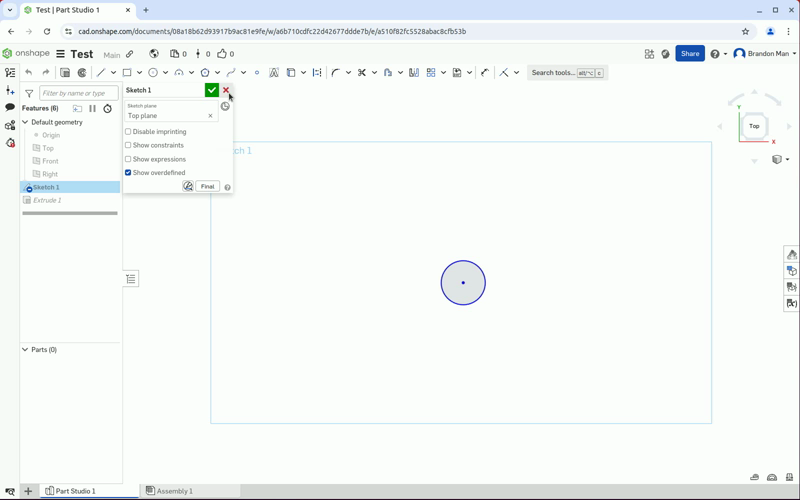
click(229, 92)
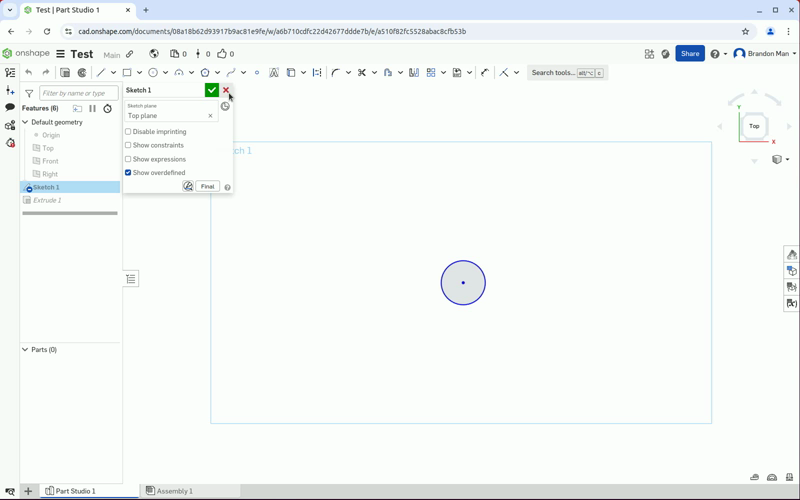
key(shift+s)
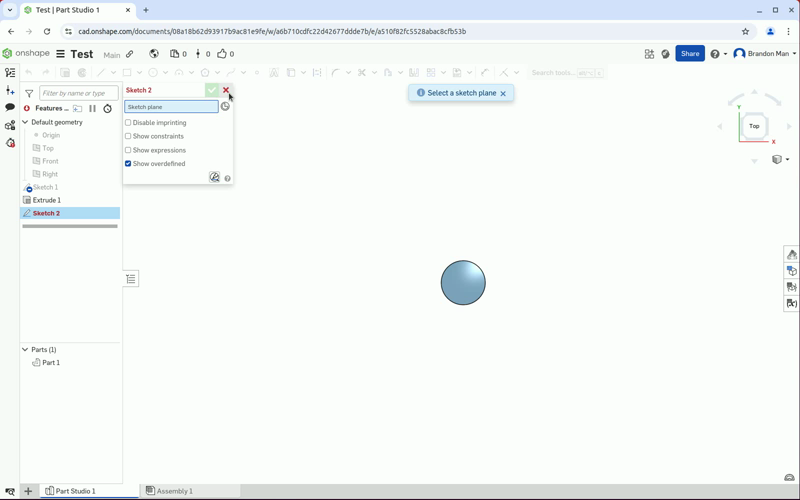
mouse_move(73, 150)
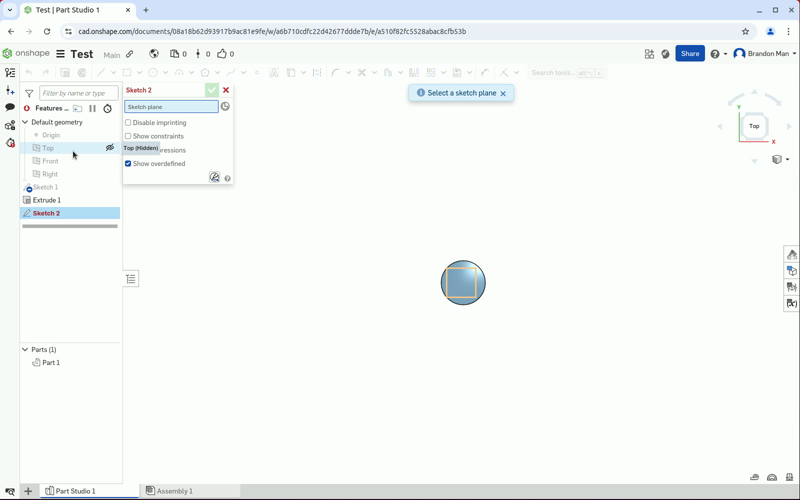
click(73, 150)
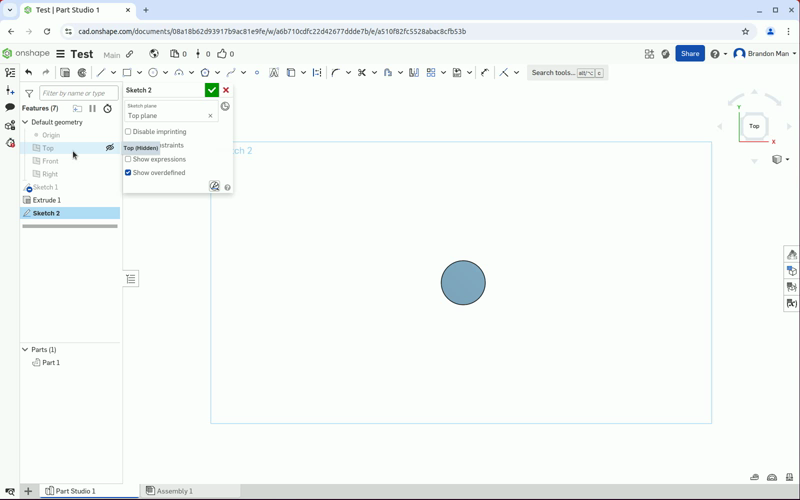
mouse_move(73, 352)
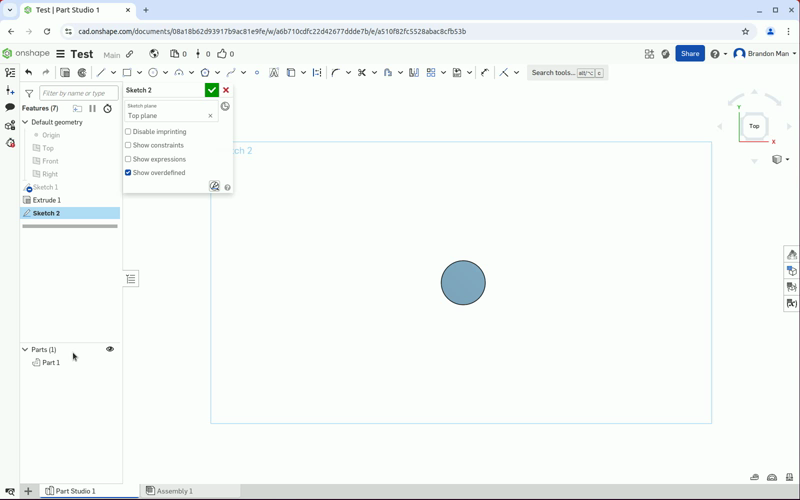
key(y)
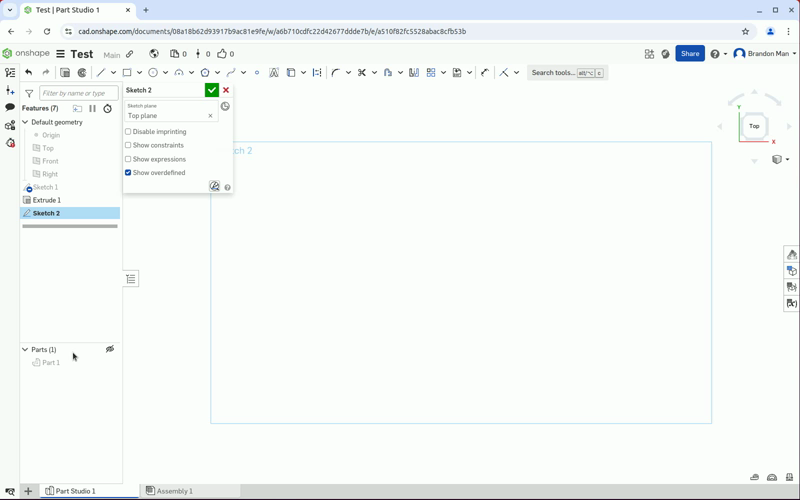
key(a)
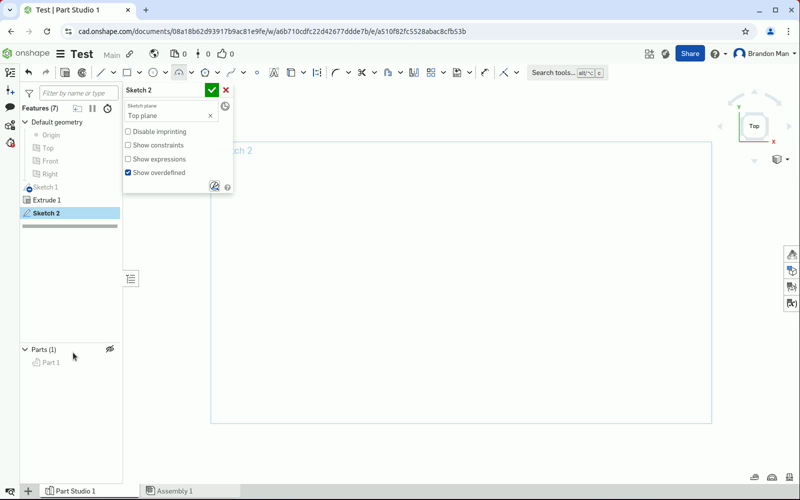
key_down(shift)
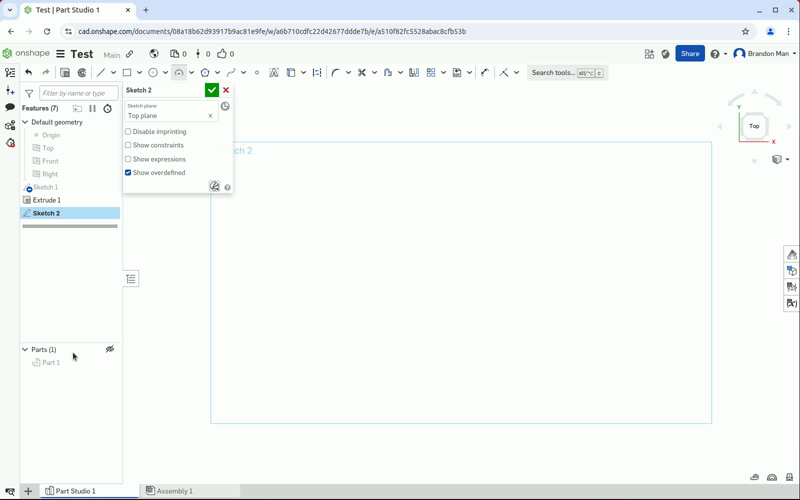
mouse_move(539, 315)
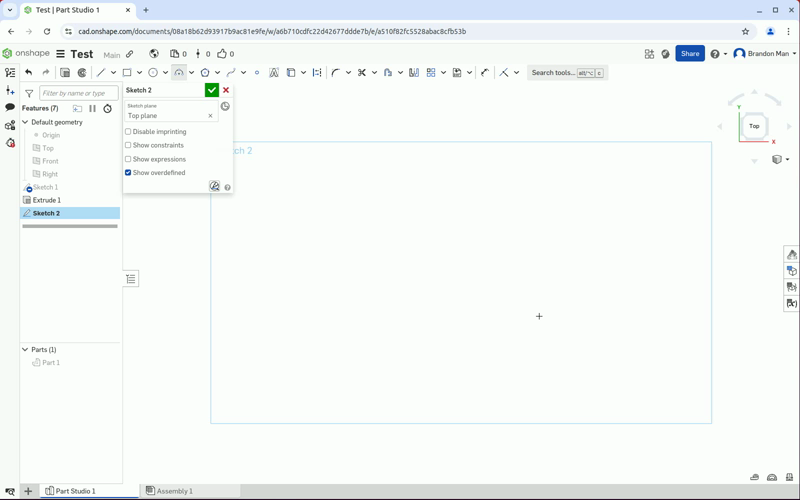
click(539, 315)
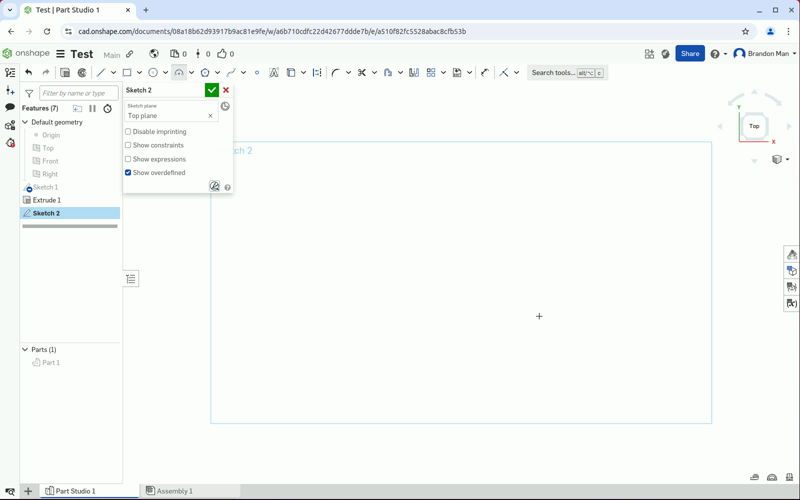
key_up(shift)
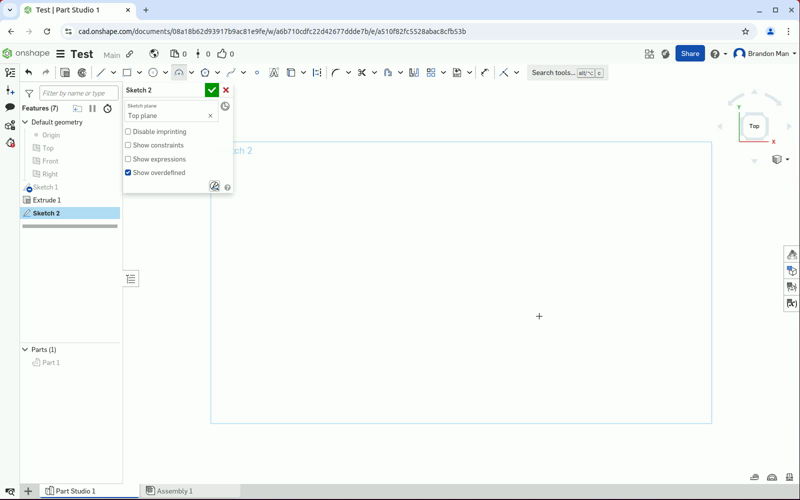
key_down(shift)
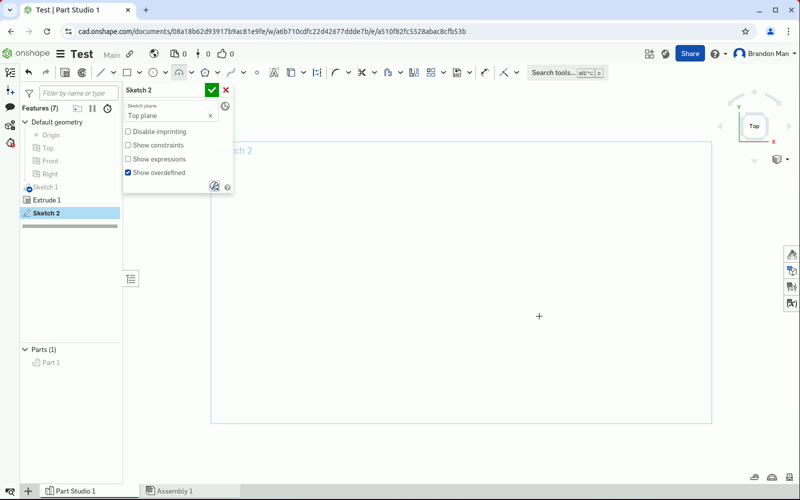
mouse_move(574, 287)
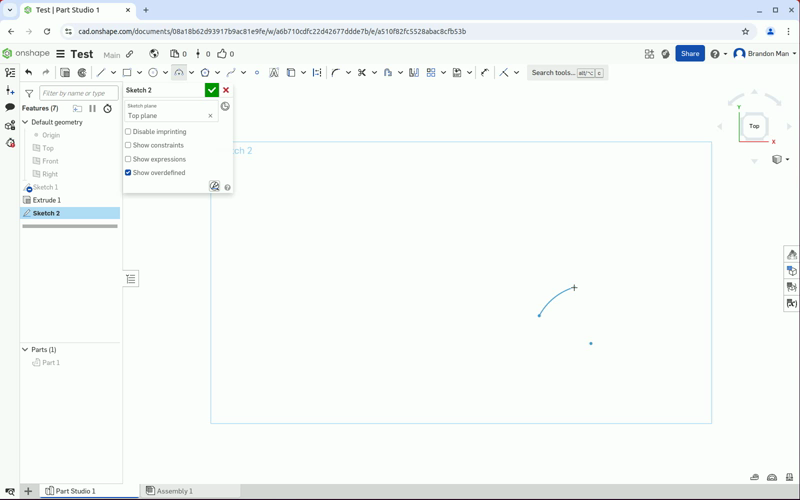
click(574, 287)
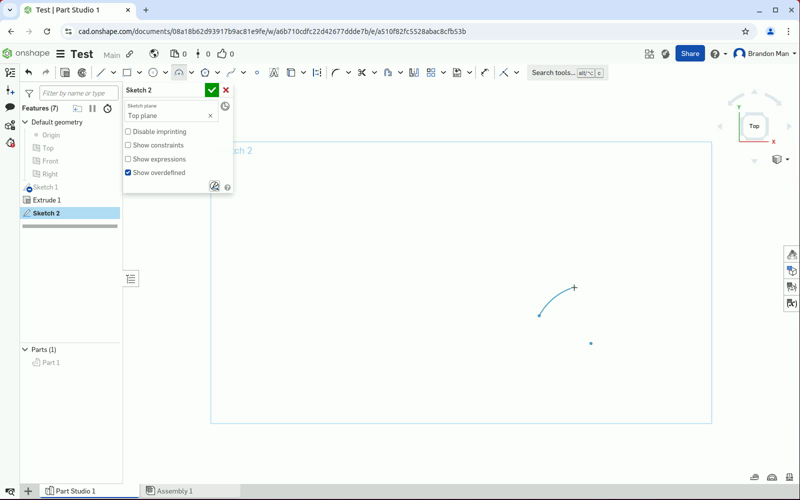
mouse_move(554, 298)
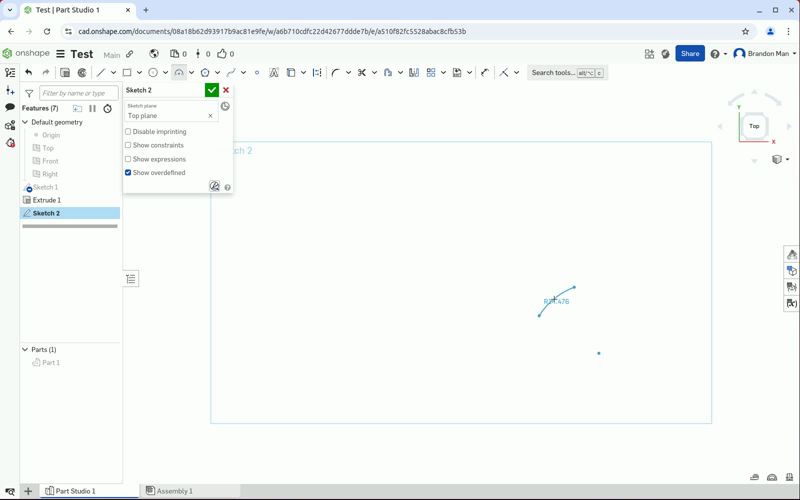
click(554, 298)
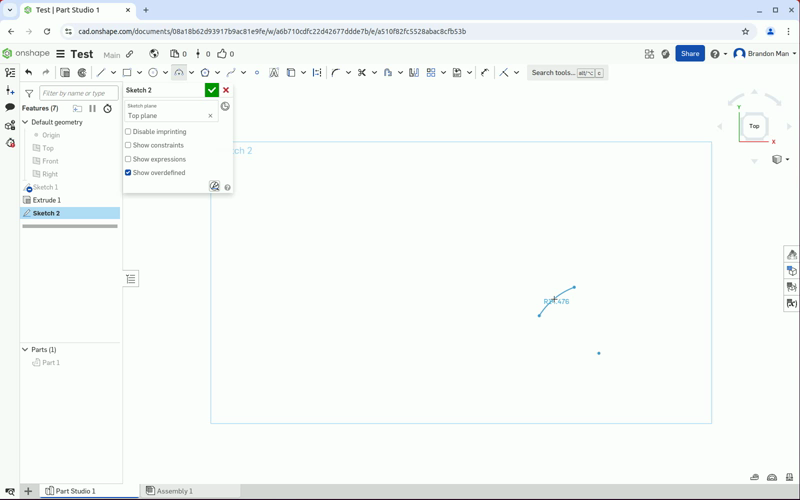
key_up(shift)
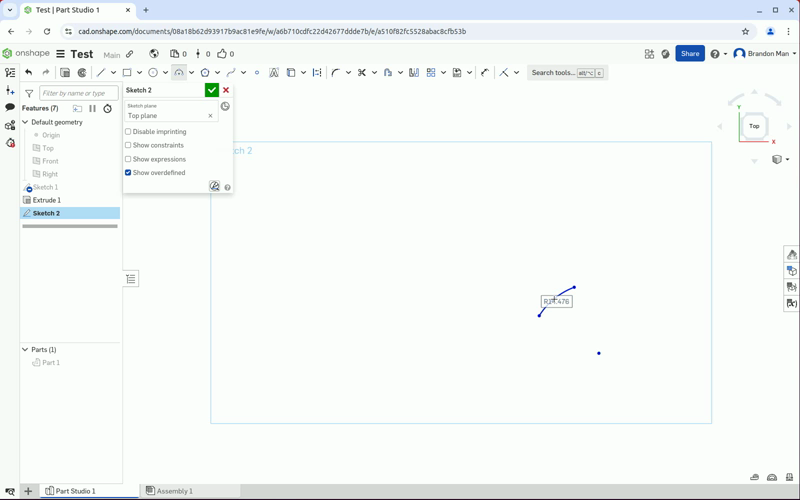
key(esc)
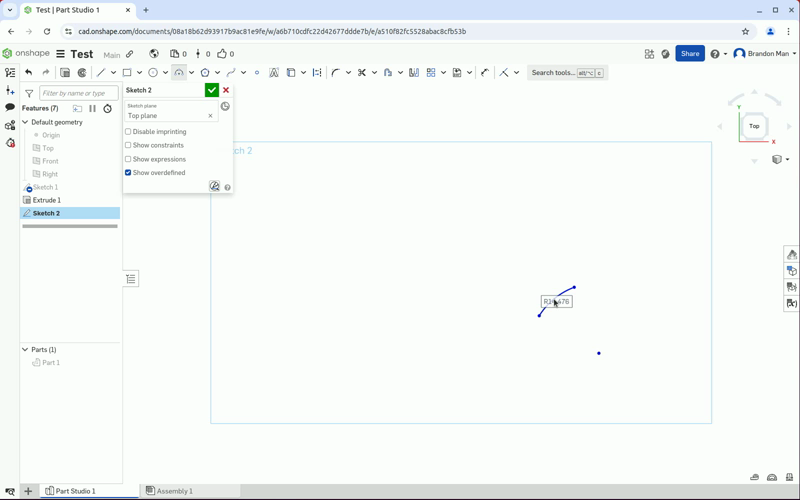
key(l)
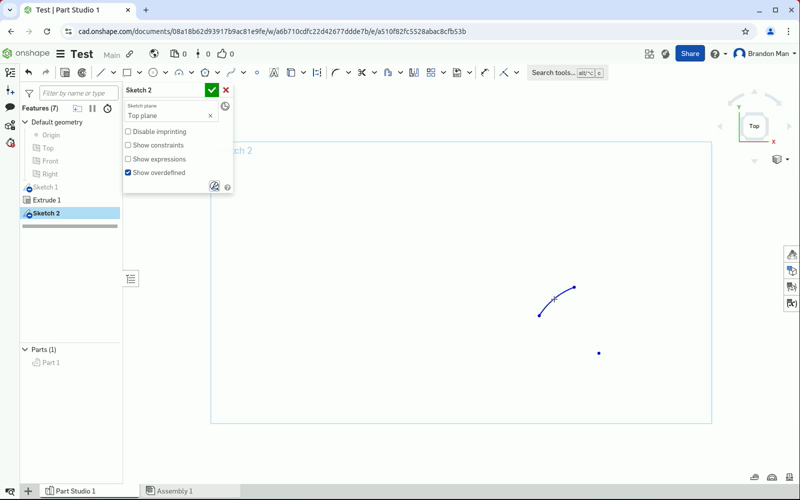
mouse_move(574, 287)
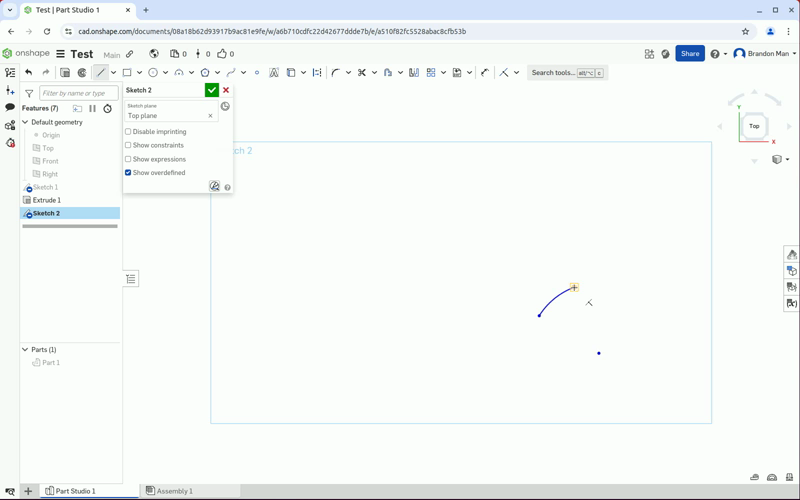
click(574, 287)
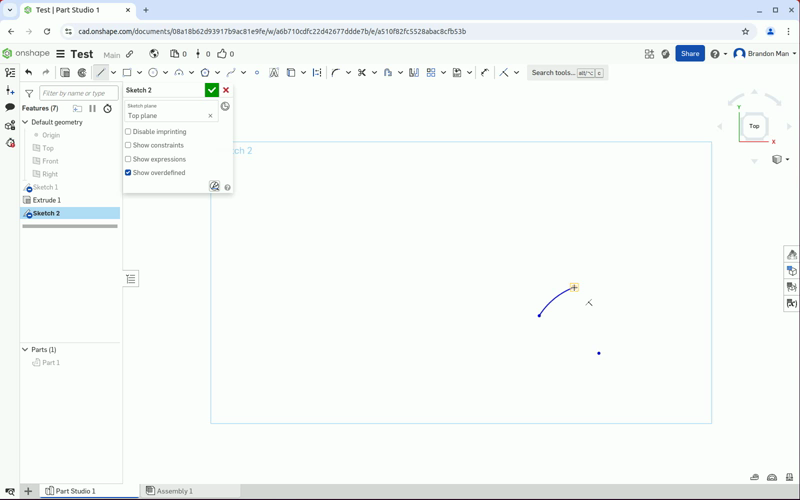
key_down(shift)
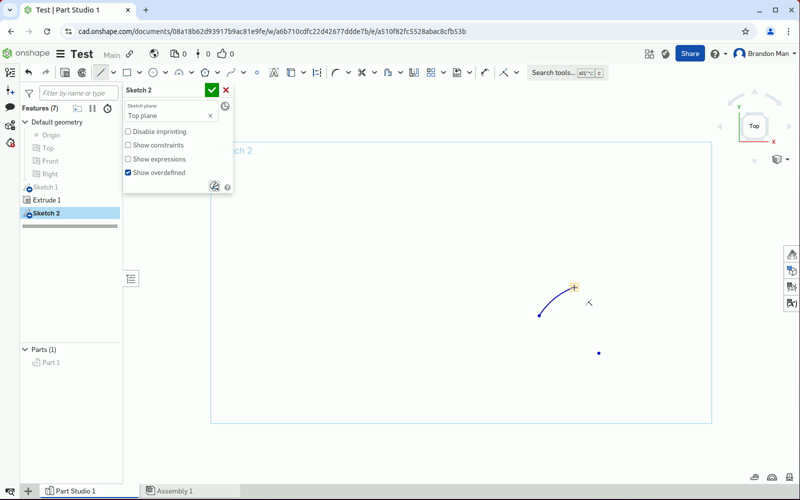
mouse_move(589, 287)
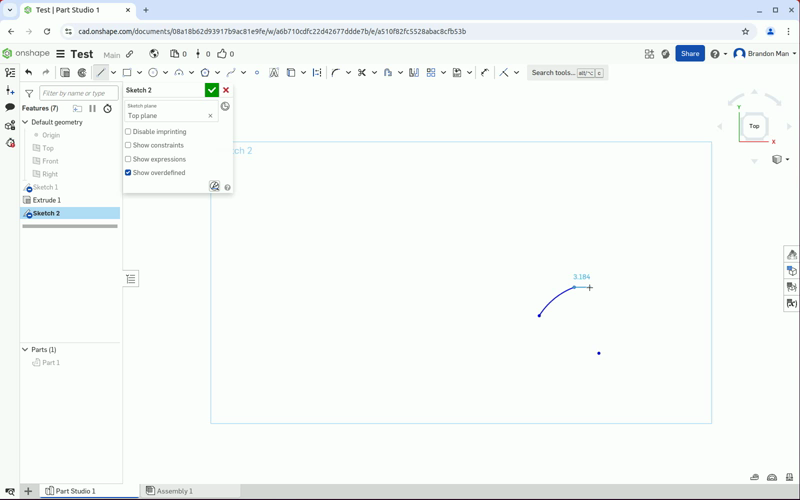
mouse_move(574, 279)
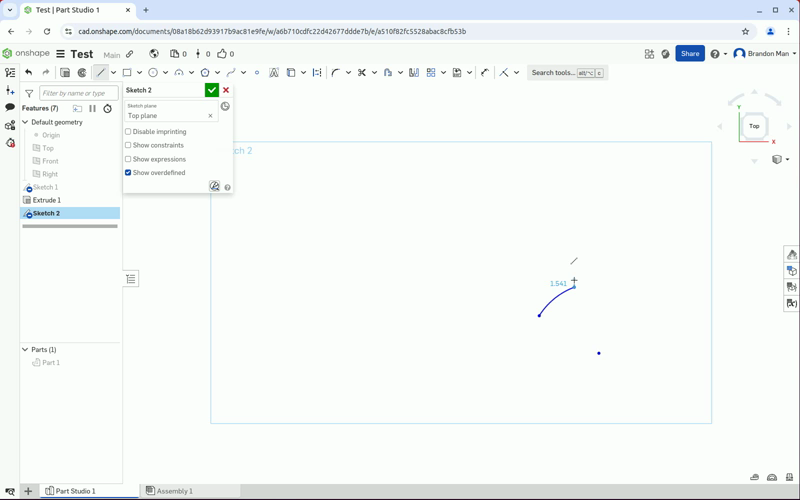
click(574, 279)
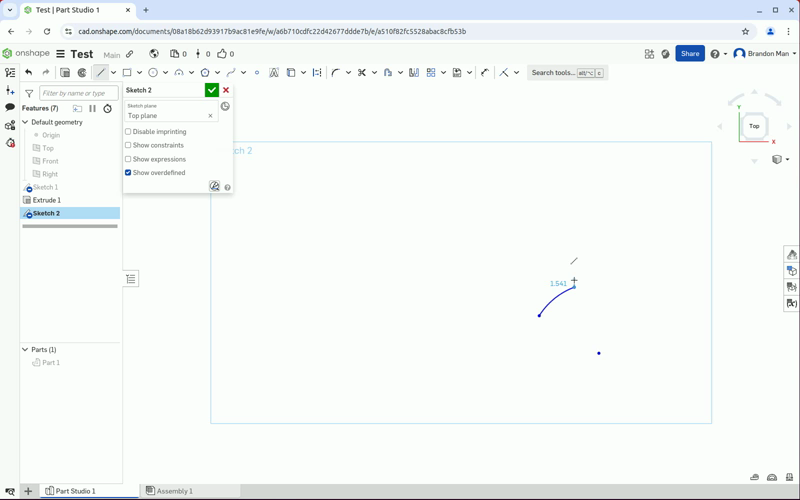
key_up(shift)
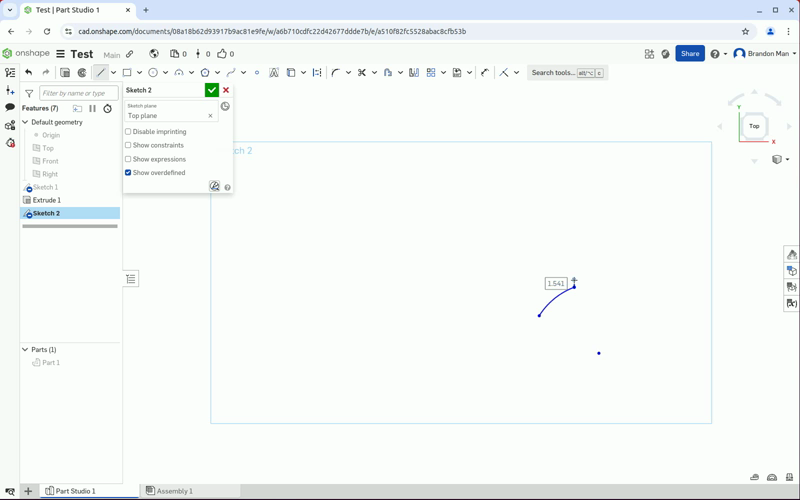
key_down(shift)
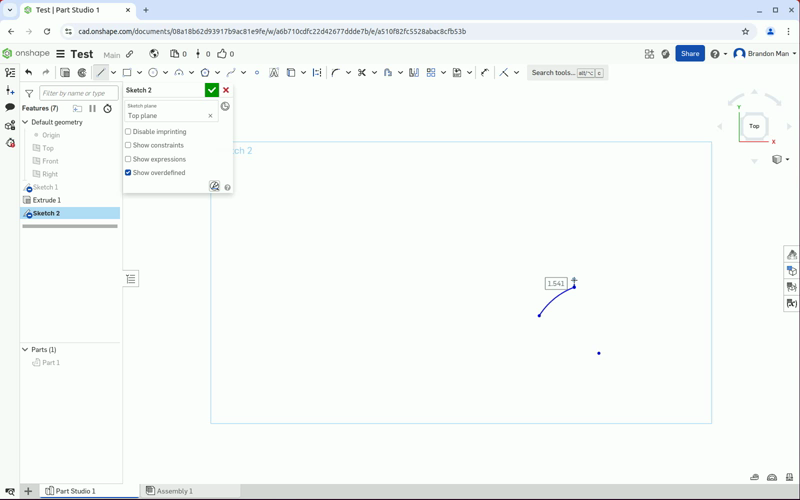
mouse_move(589, 279)
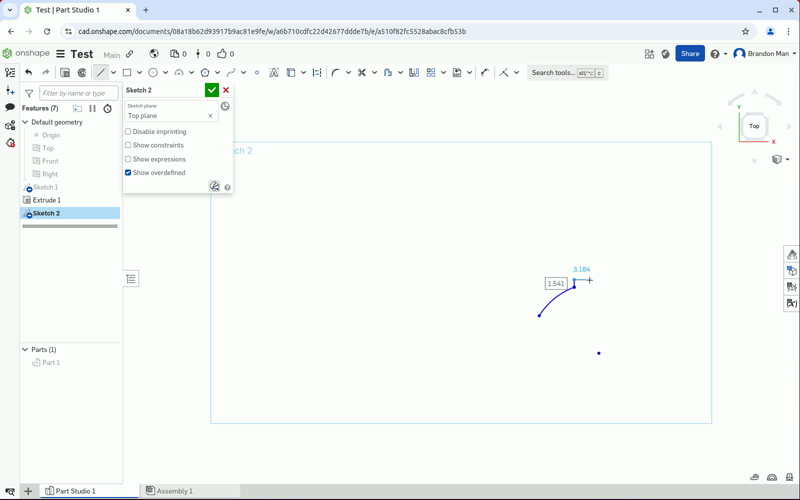
mouse_move(574, 273)
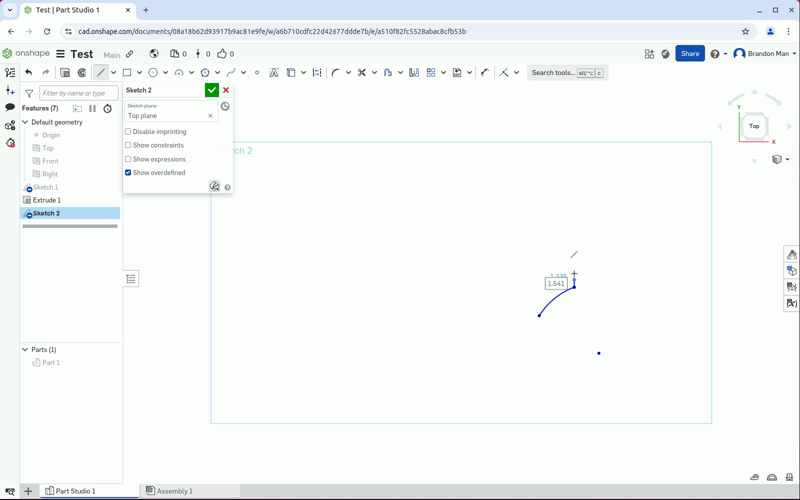
scroll(6)
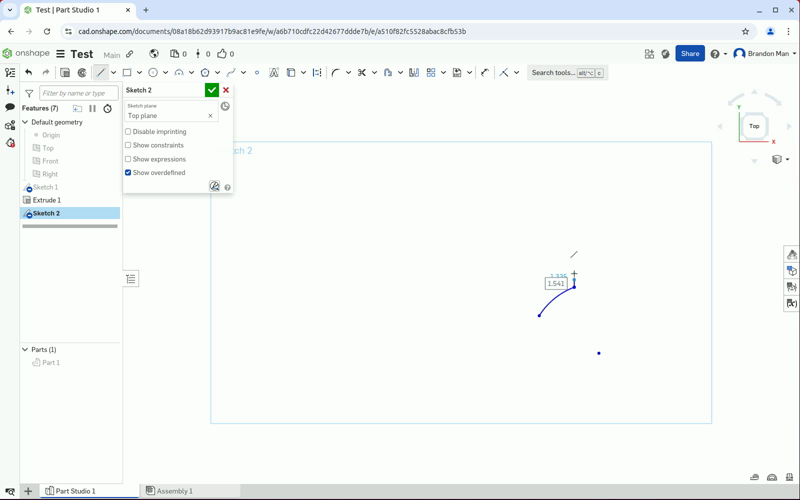
scroll(6)
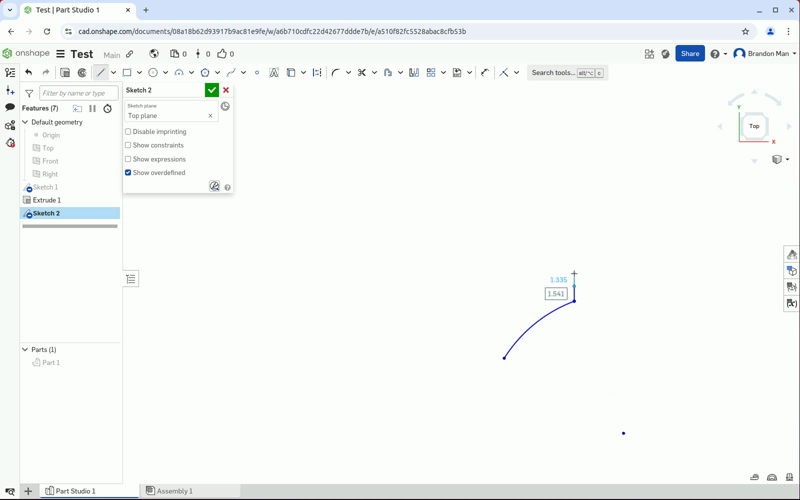
scroll(6)
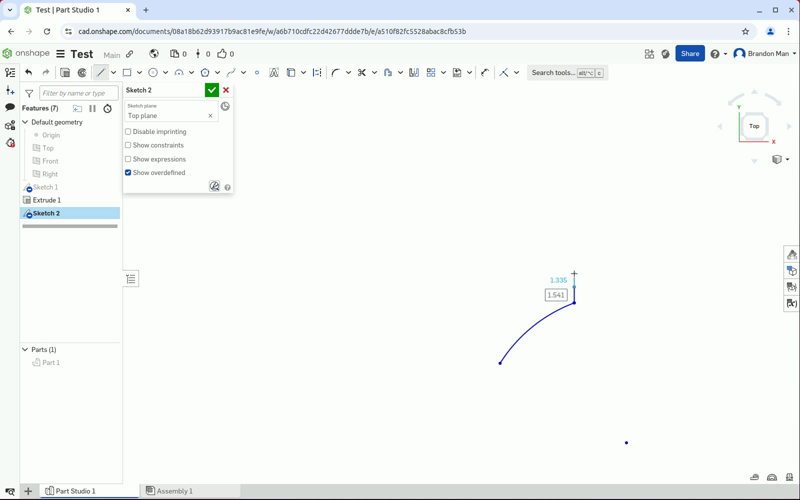
scroll(6)
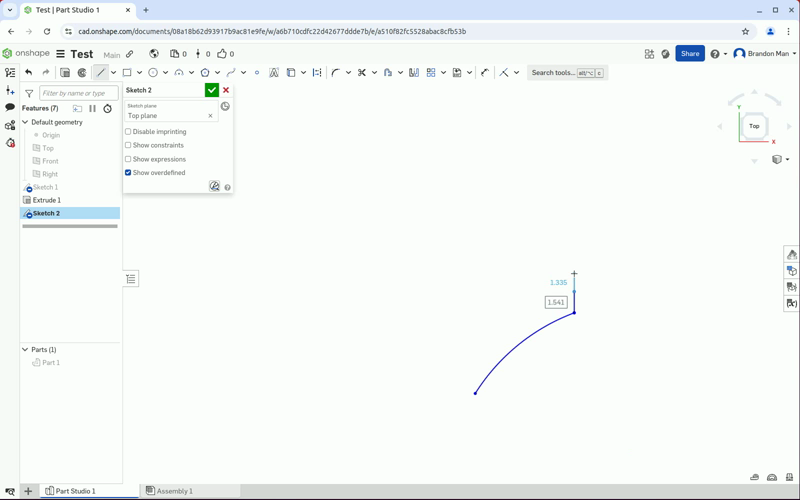
scroll(6)
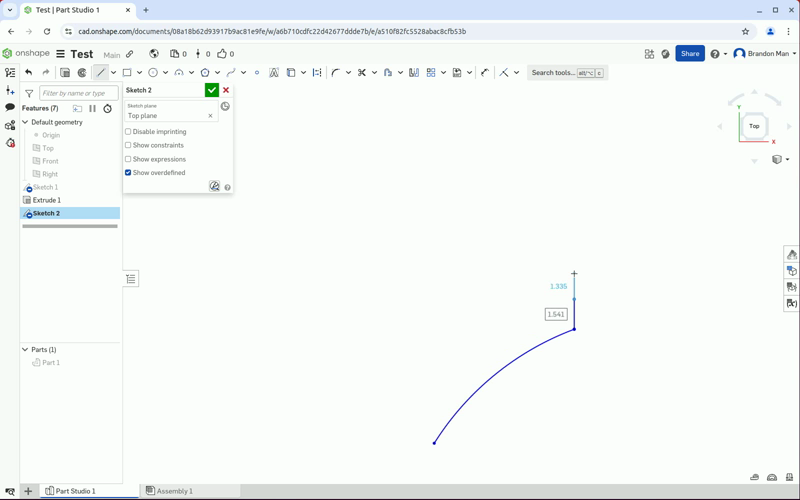
scroll(6)
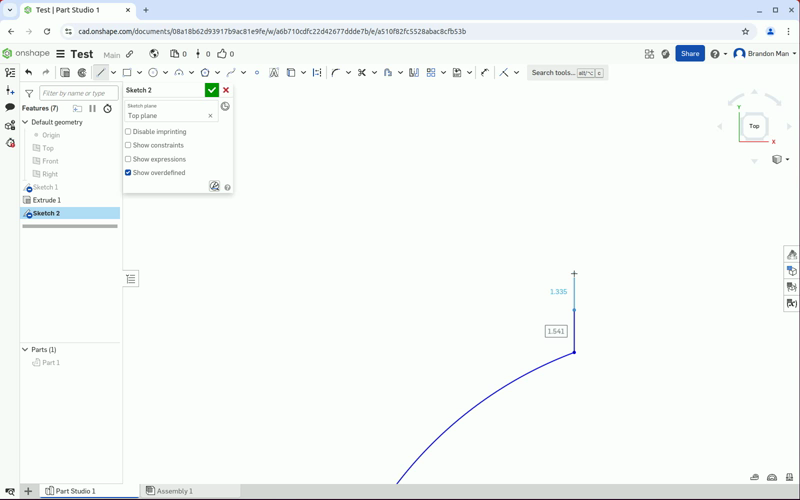
scroll(6)
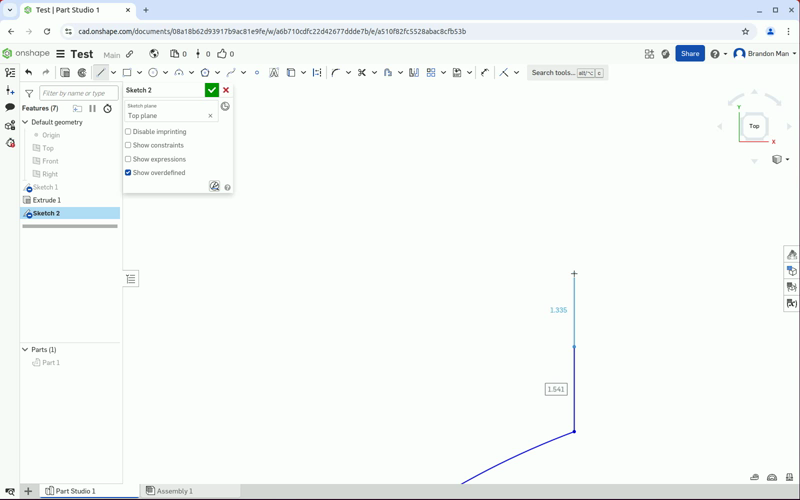
click(574, 273)
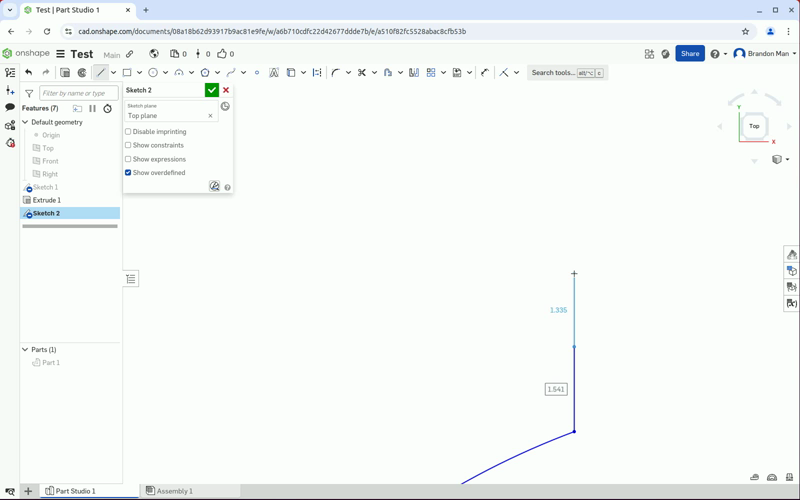
scroll(-6)
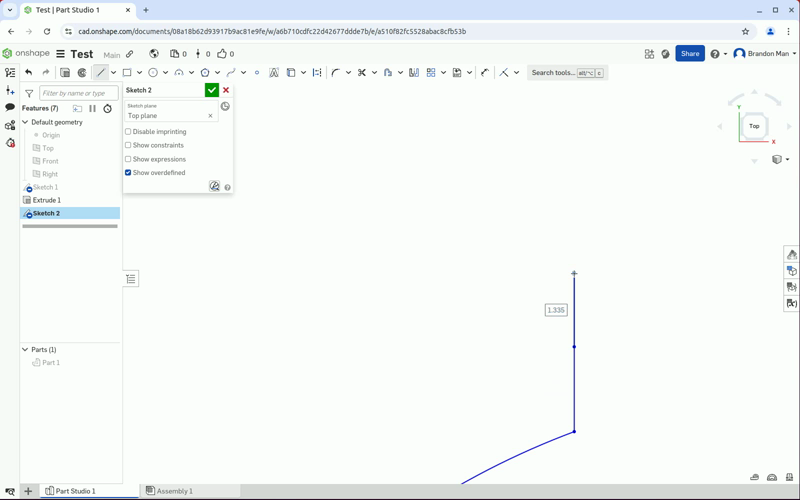
scroll(-6)
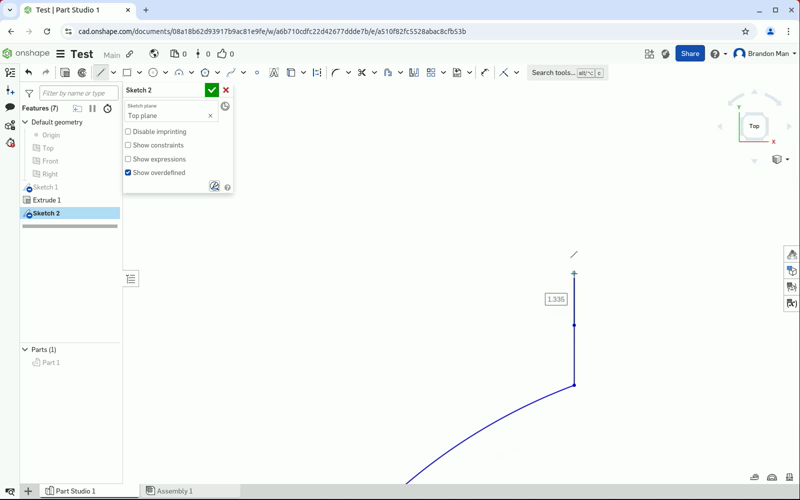
scroll(-6)
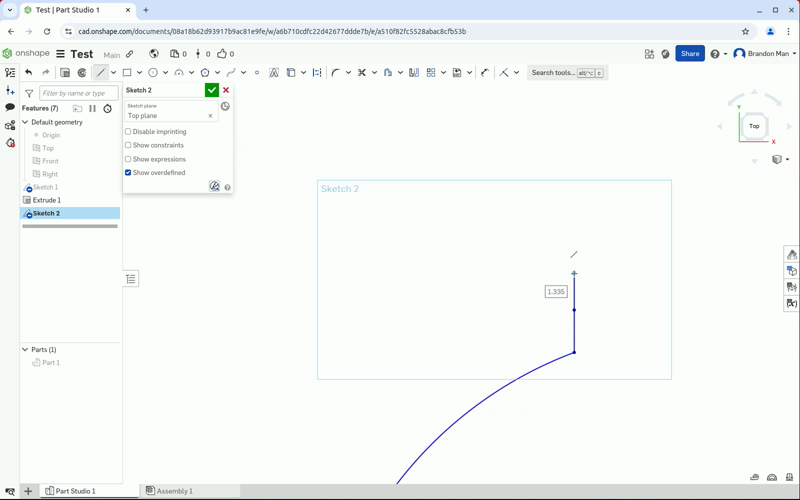
scroll(-6)
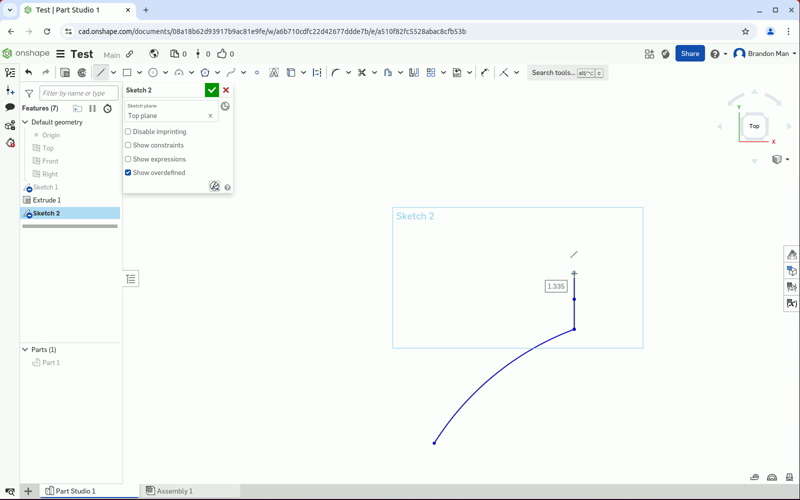
scroll(-6)
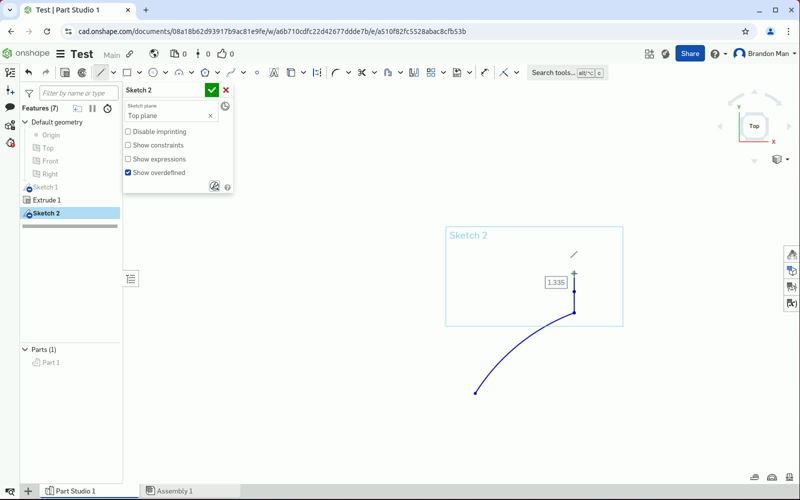
scroll(-6)
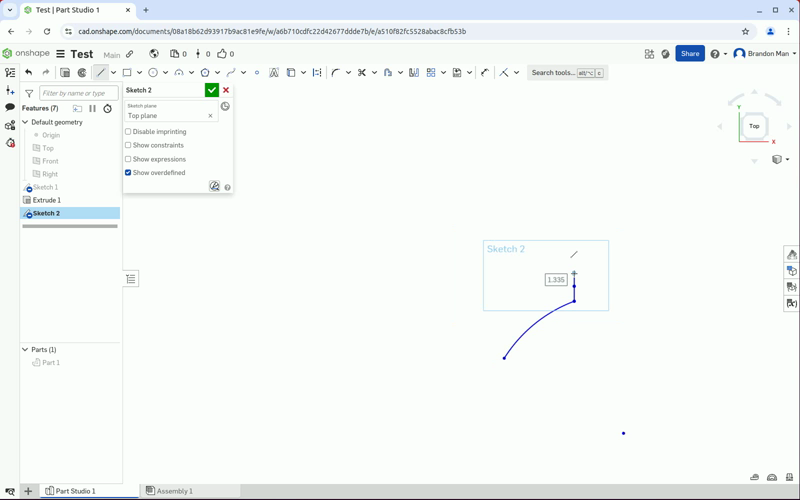
scroll(-6)
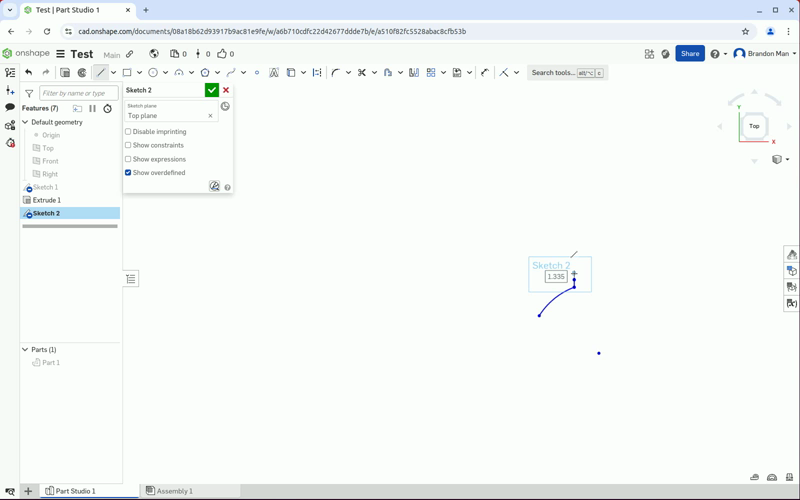
key_up(shift)
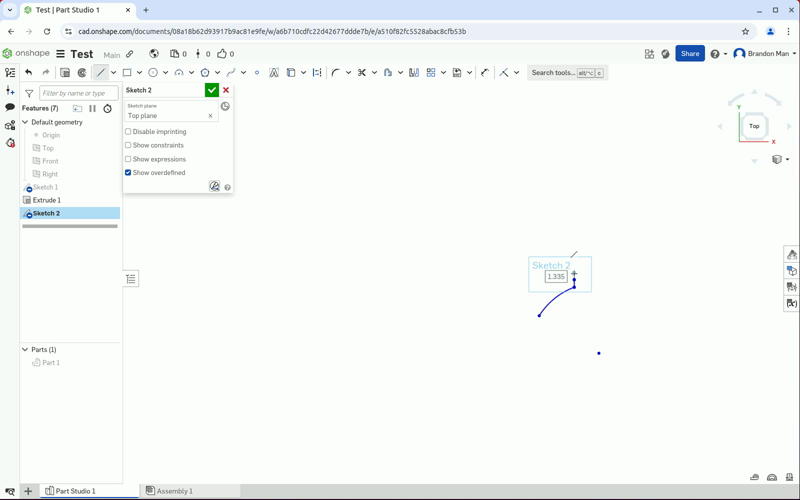
key(esc)
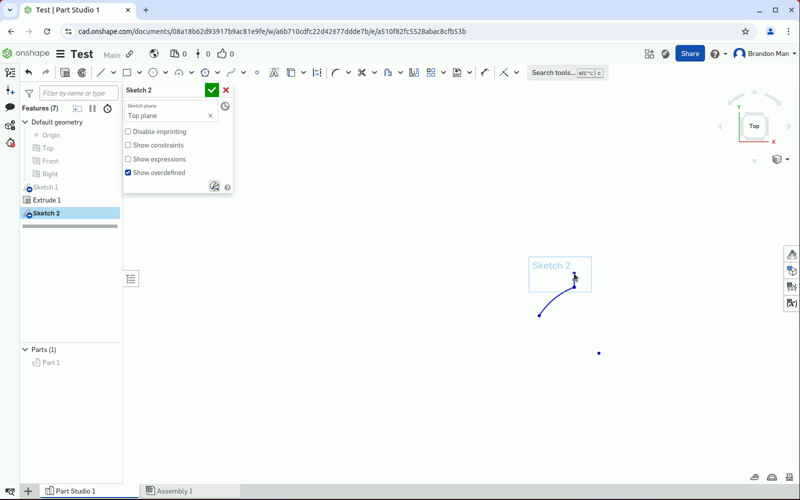
key(a)
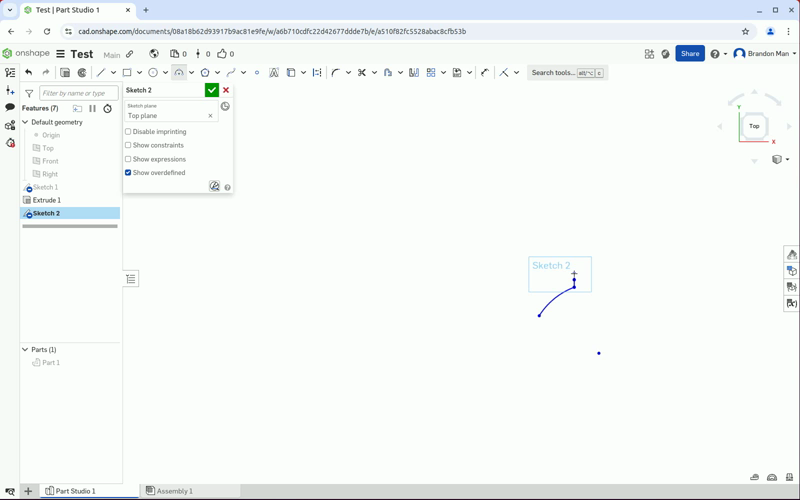
mouse_move(574, 273)
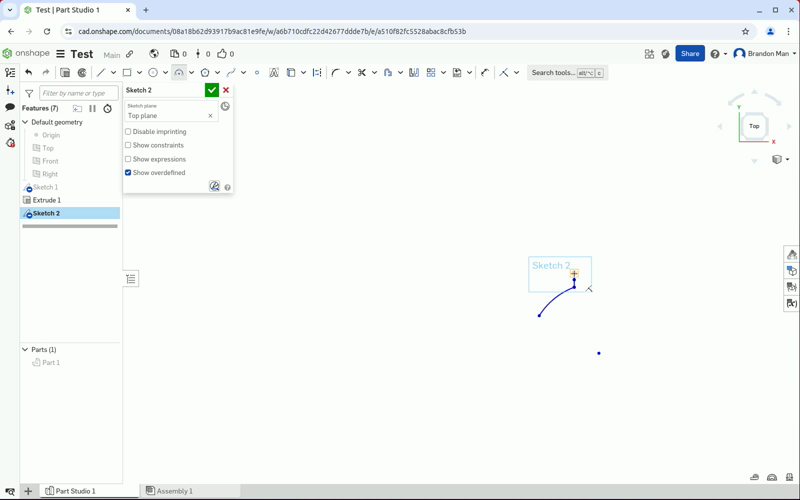
click(574, 273)
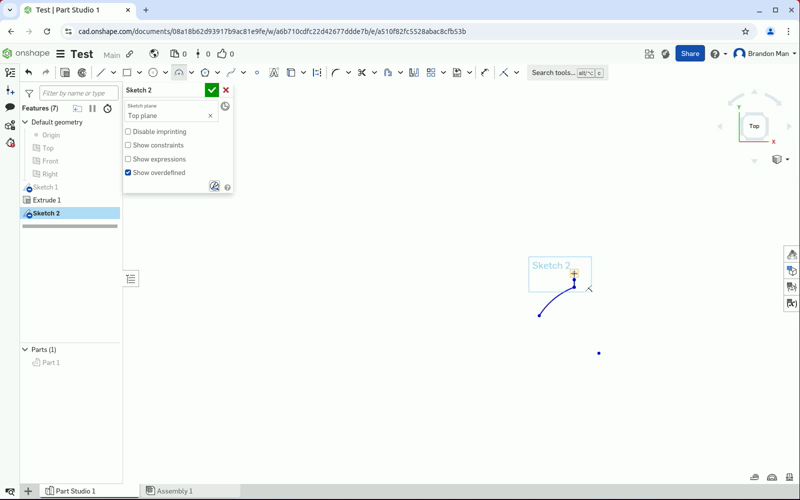
key_down(shift)
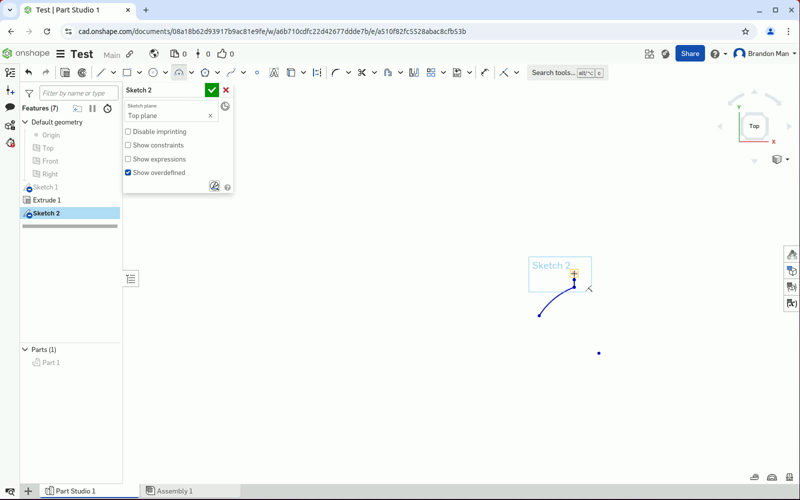
mouse_move(539, 245)
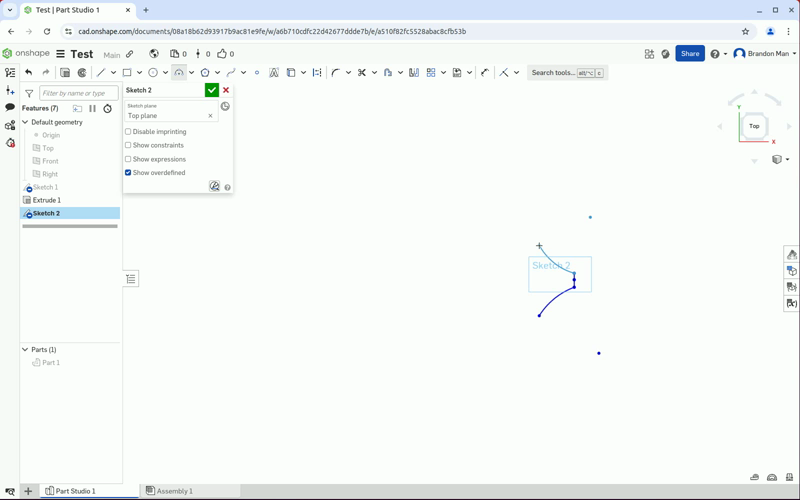
click(539, 245)
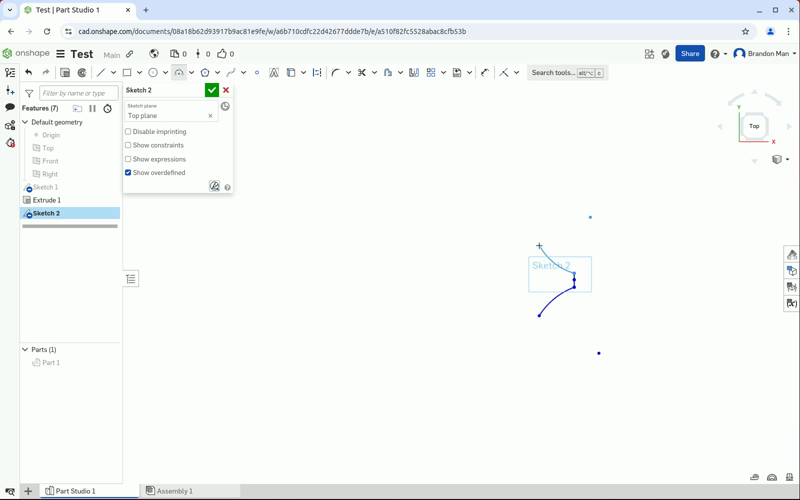
mouse_move(554, 261)
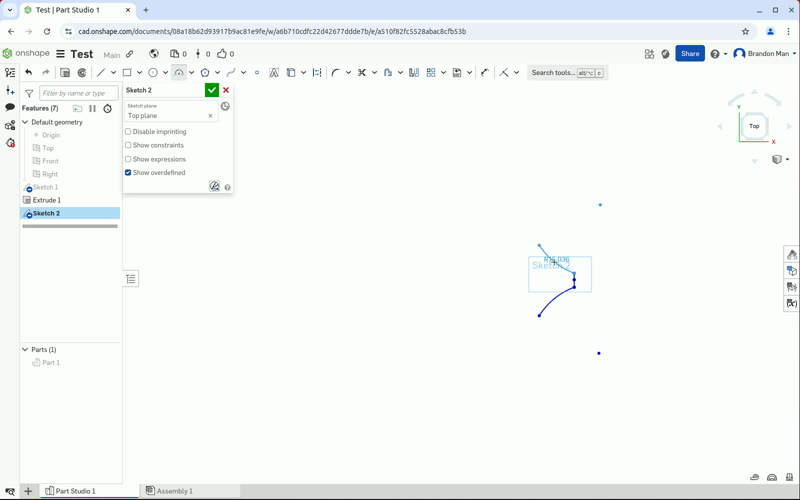
click(554, 261)
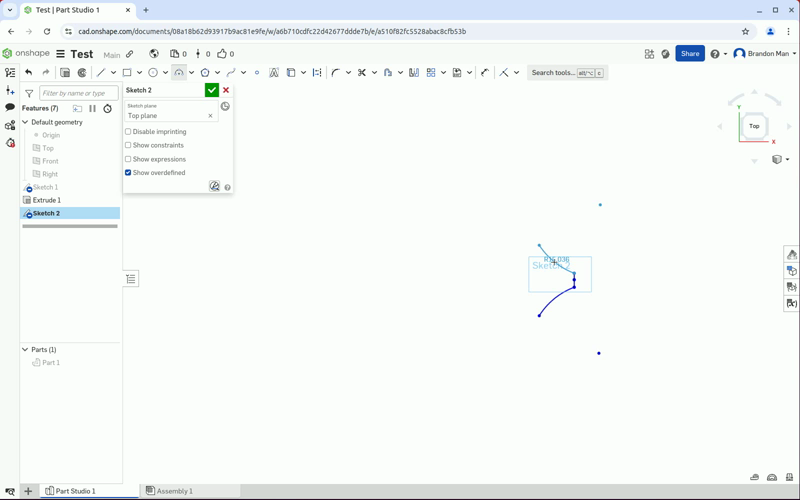
key_up(shift)
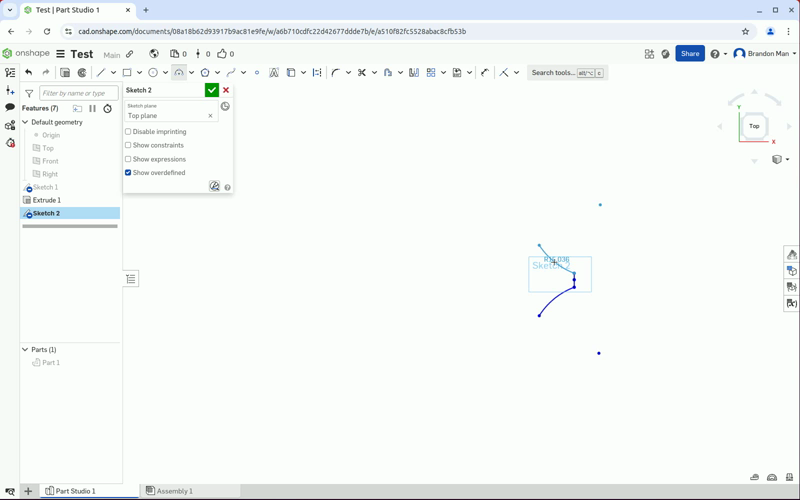
mouse_move(539, 245)
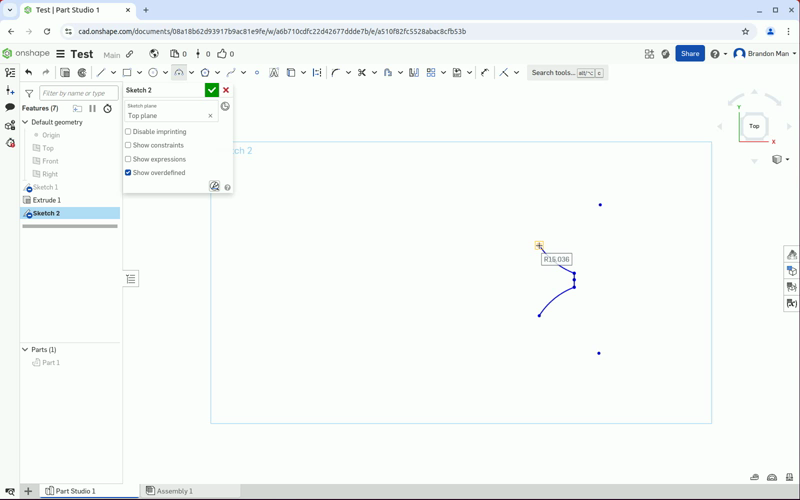
click(539, 245)
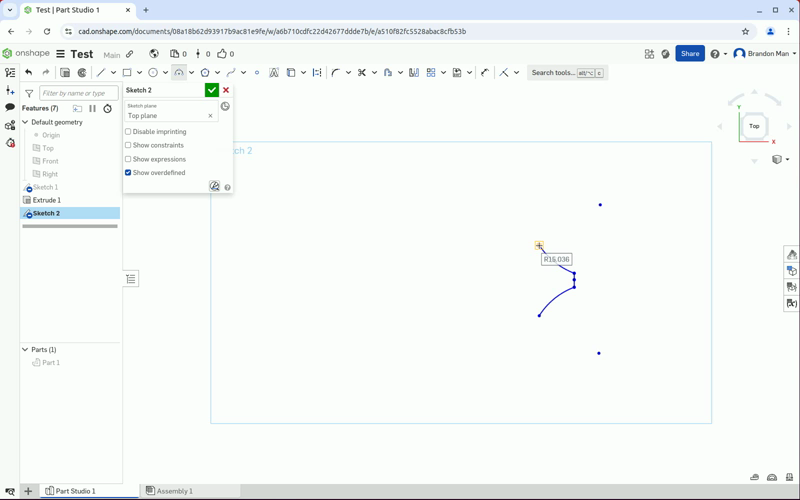
mouse_move(539, 315)
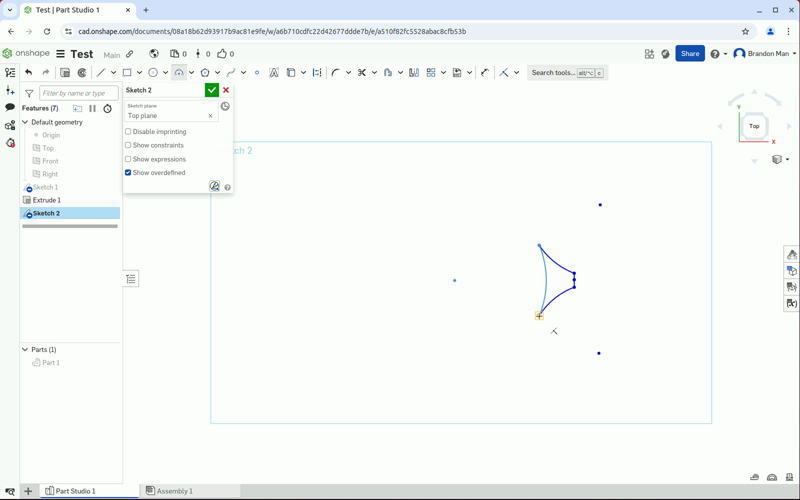
click(539, 315)
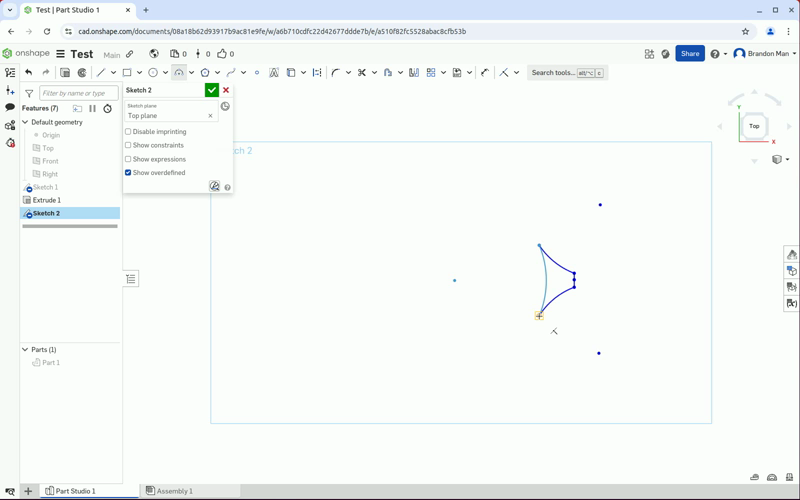
key_down(shift)
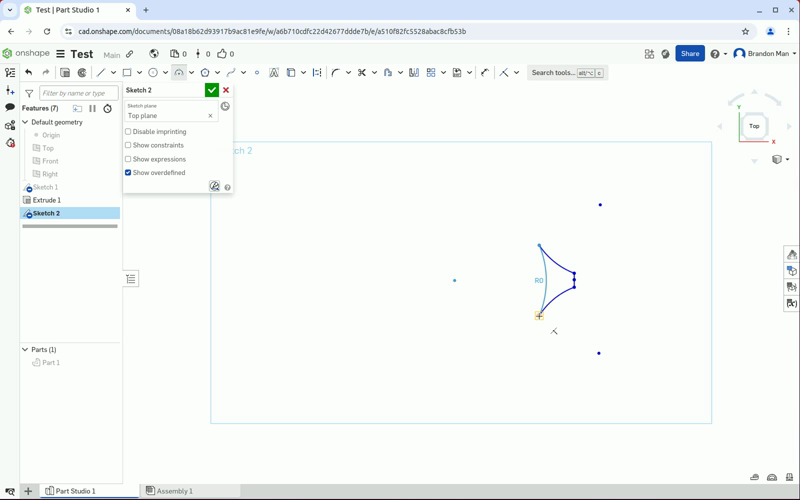
mouse_move(520, 280)
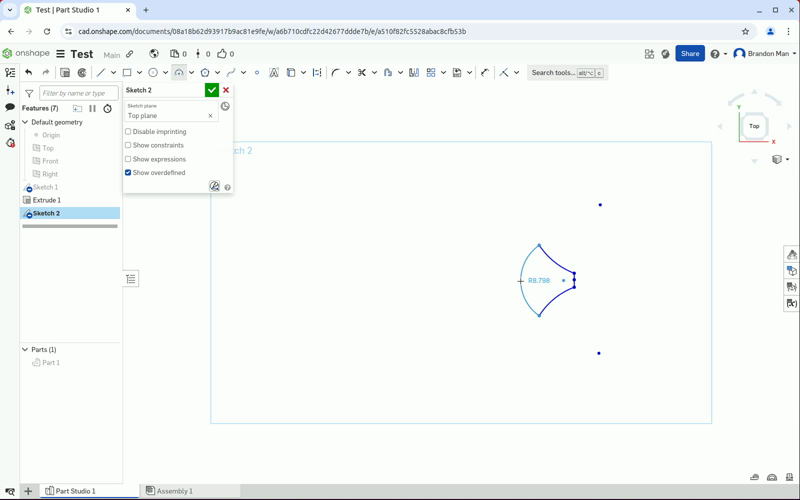
click(520, 280)
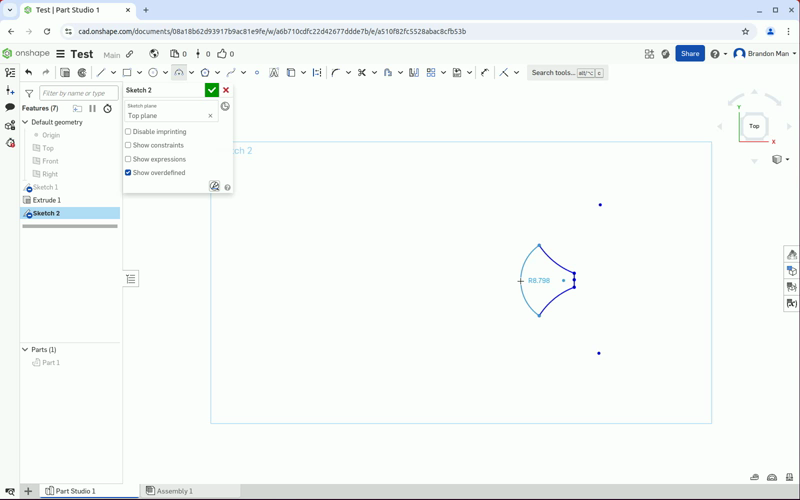
key_up(shift)
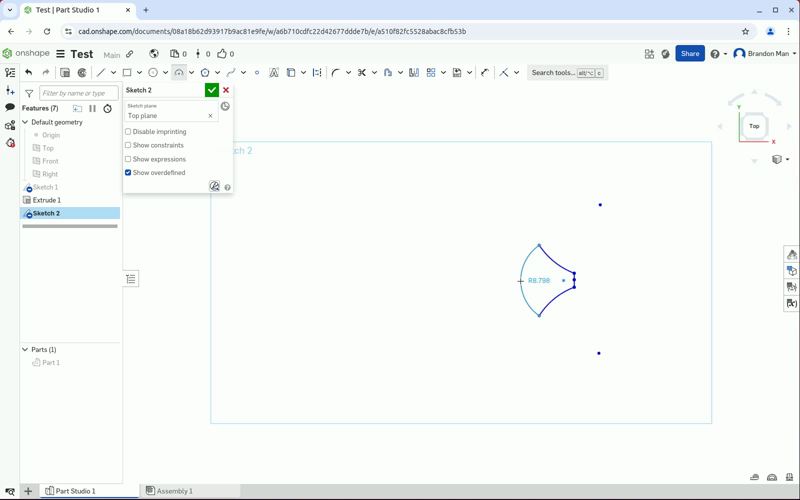
key(esc)
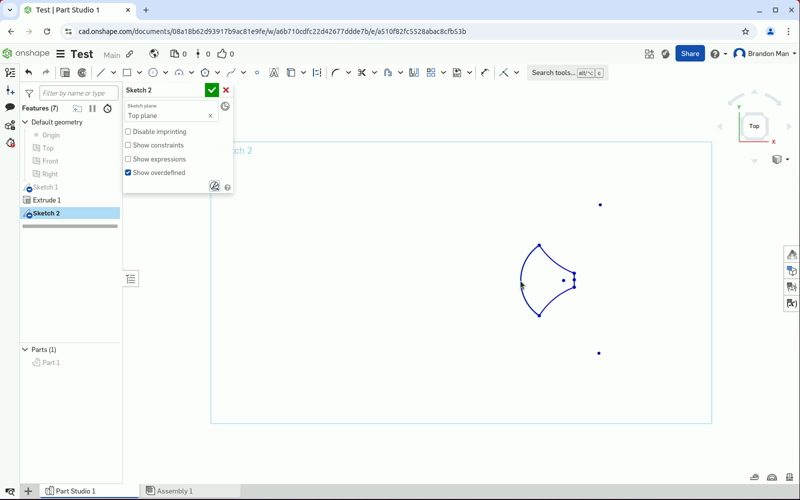
mouse_move(537, 291)
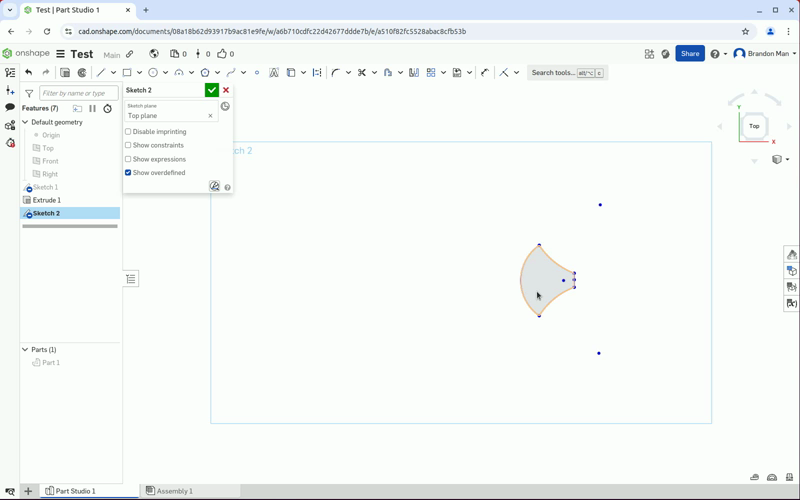
click(537, 291)
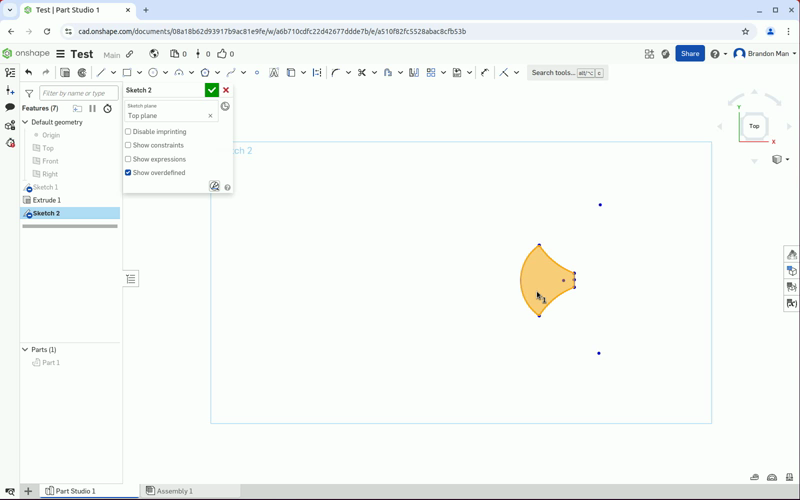
mouse_move(73, 352)
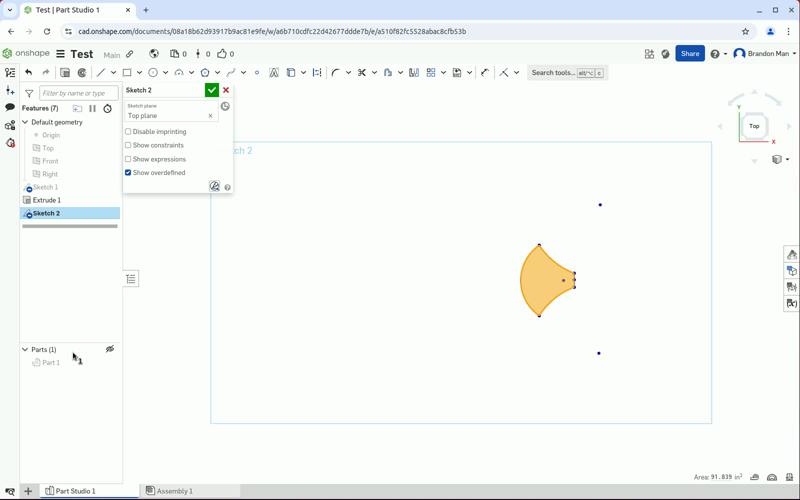
key(shift+y)
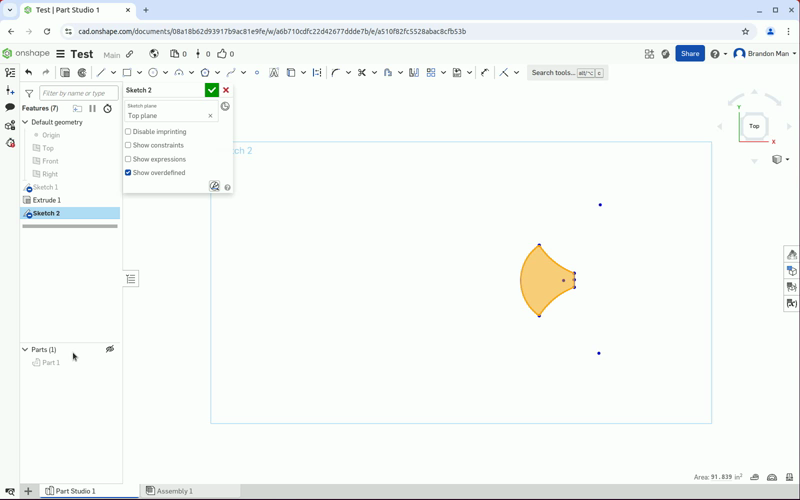
key(shift+e)
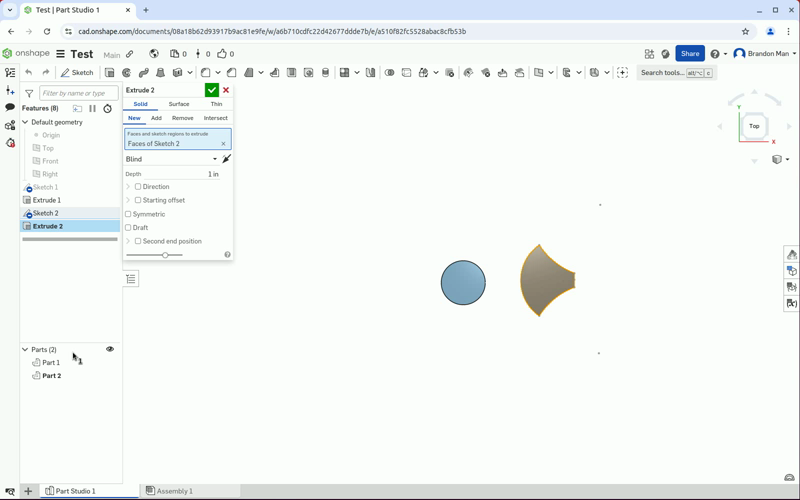
mouse_move(143, 106)
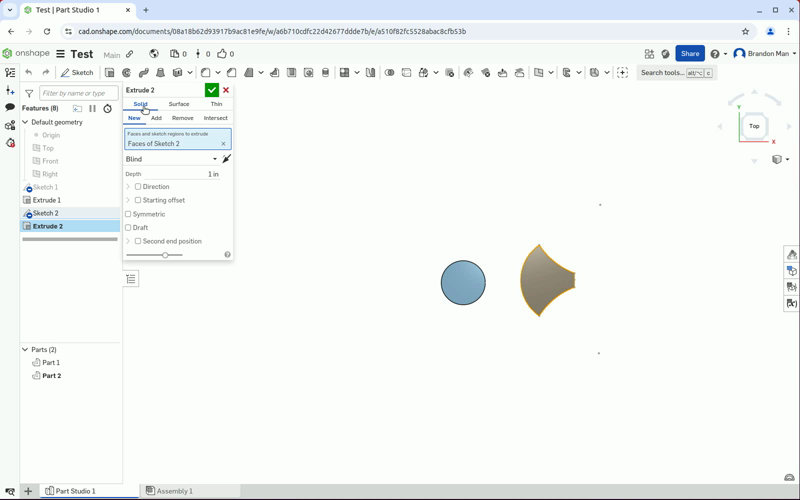
click(143, 106)
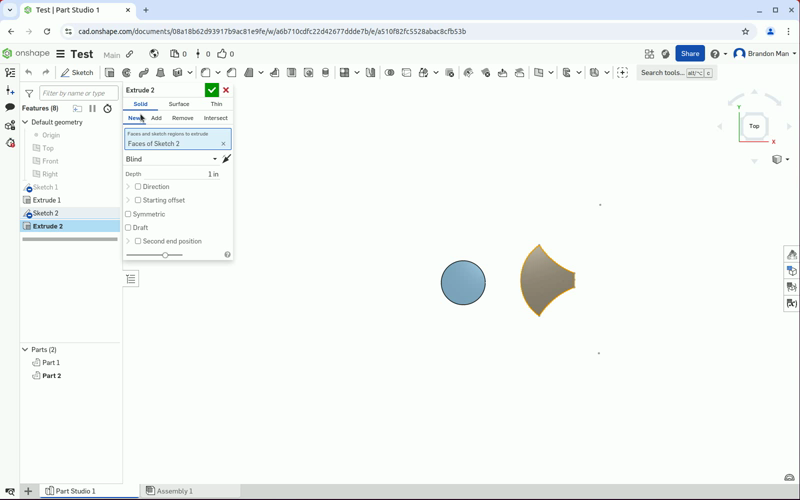
mouse_move(137, 120)
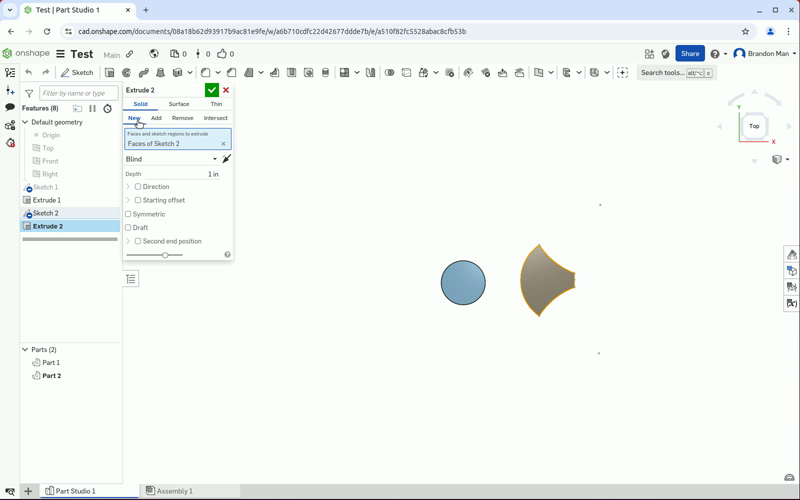
click(137, 120)
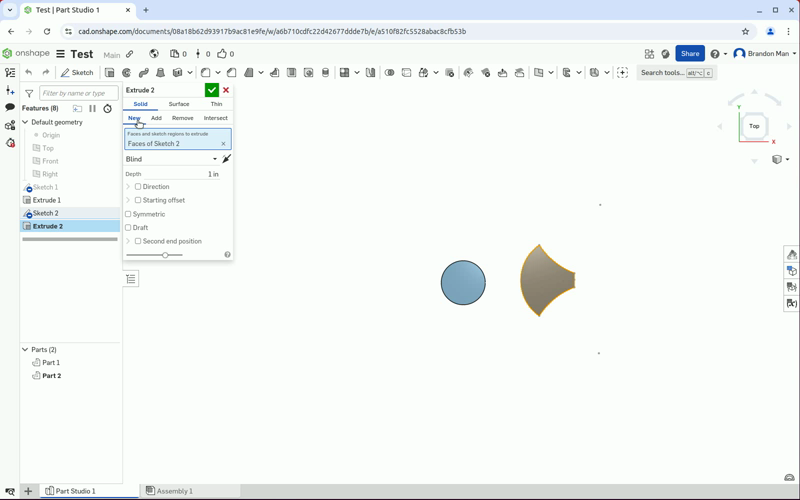
key(tab, 4)
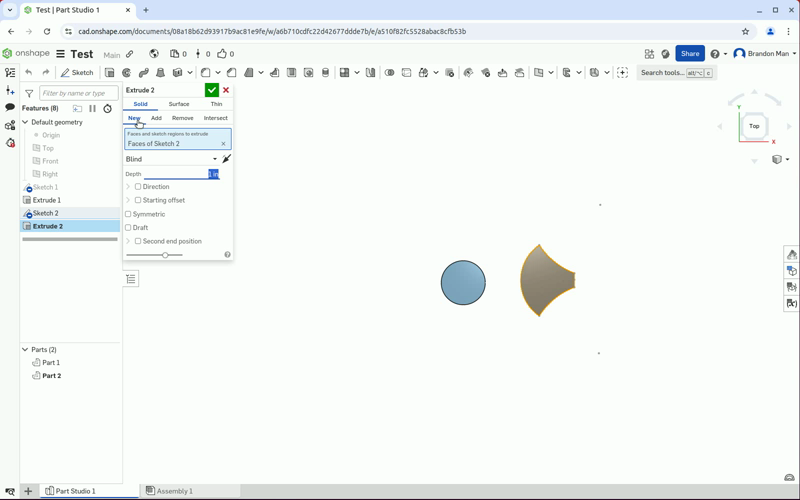
text(6.258)
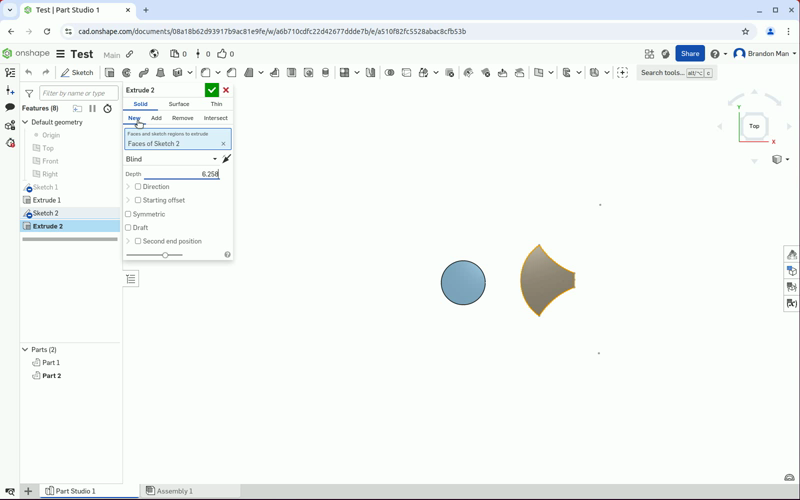
key(enter)
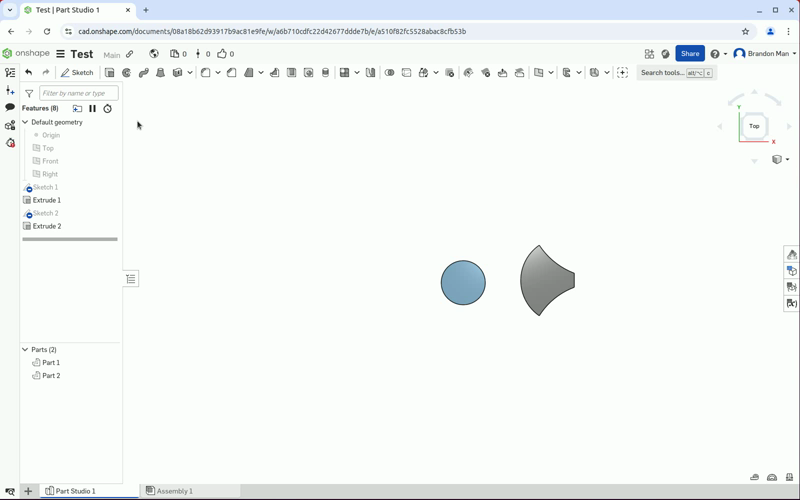
key(shift+h)
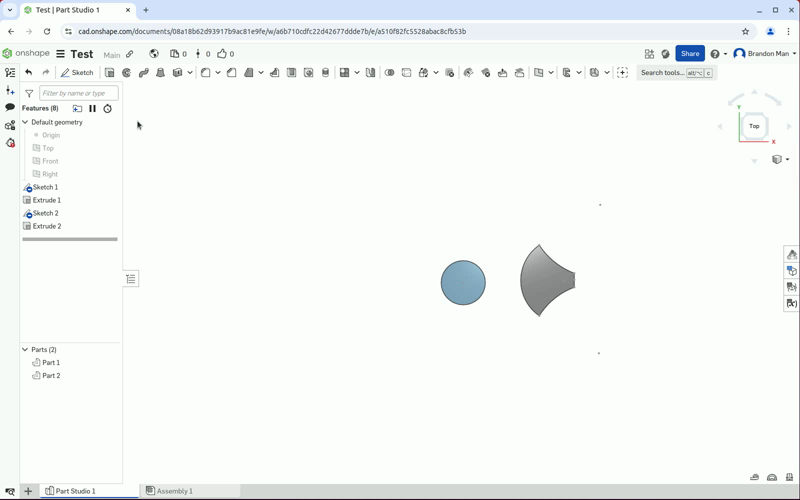
key(shift+h)
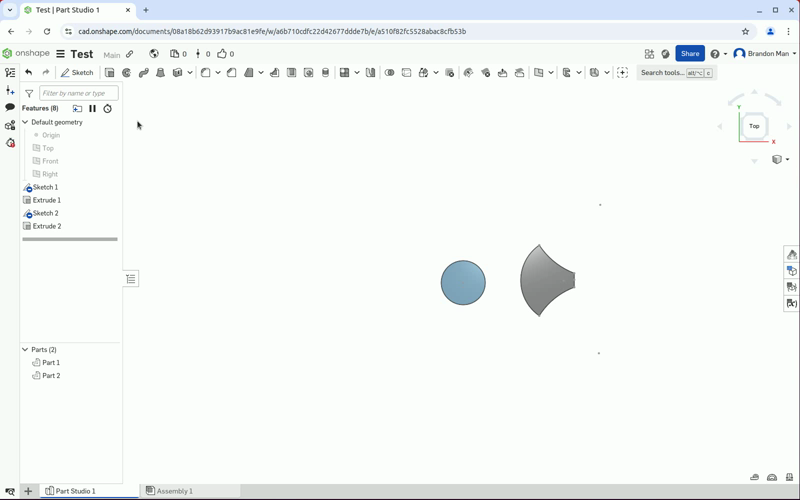
key(shift+7)
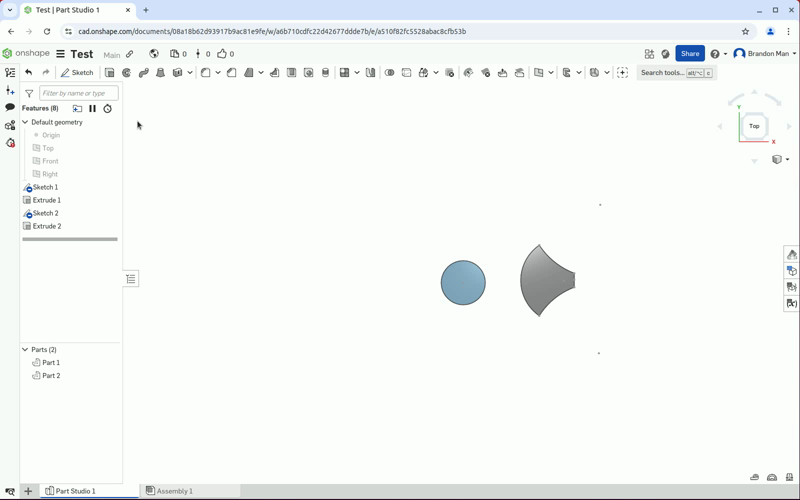
key(up, 3)
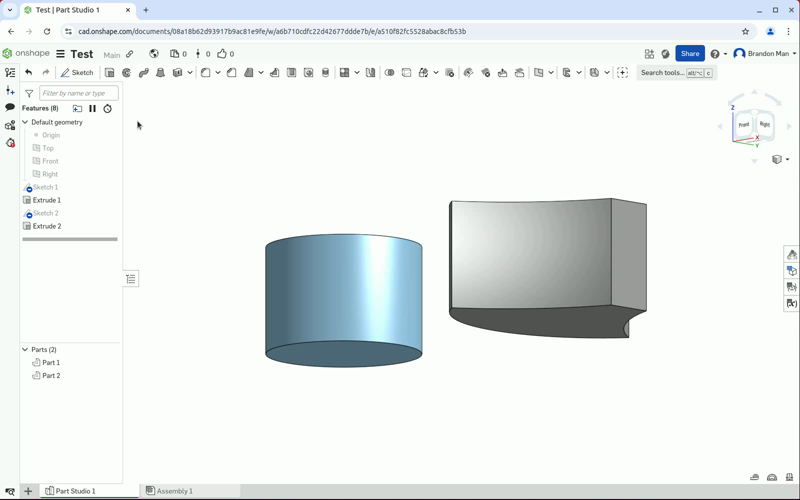
key(left, 3)
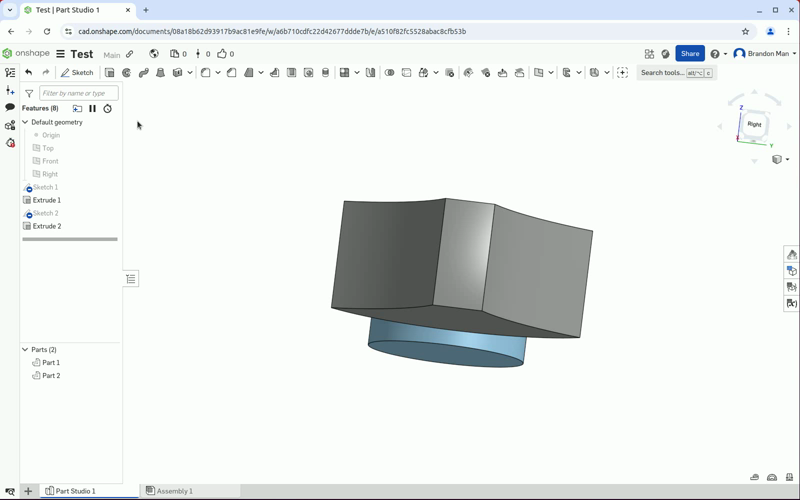
key(right, 3)
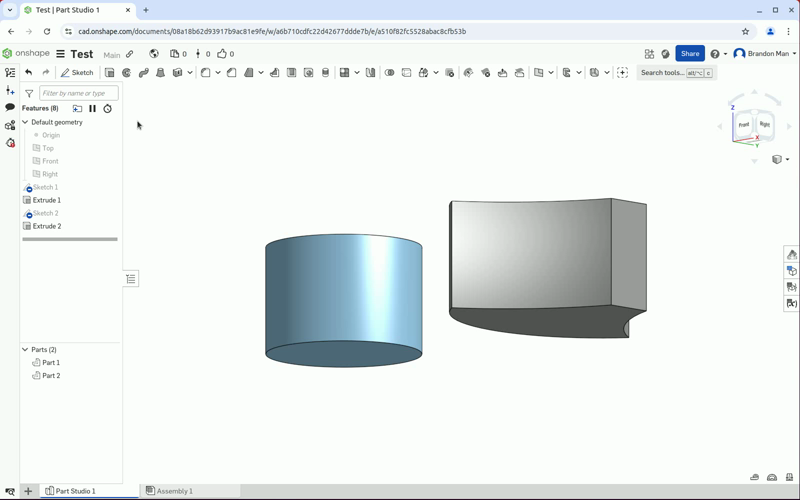
key(down, 3)
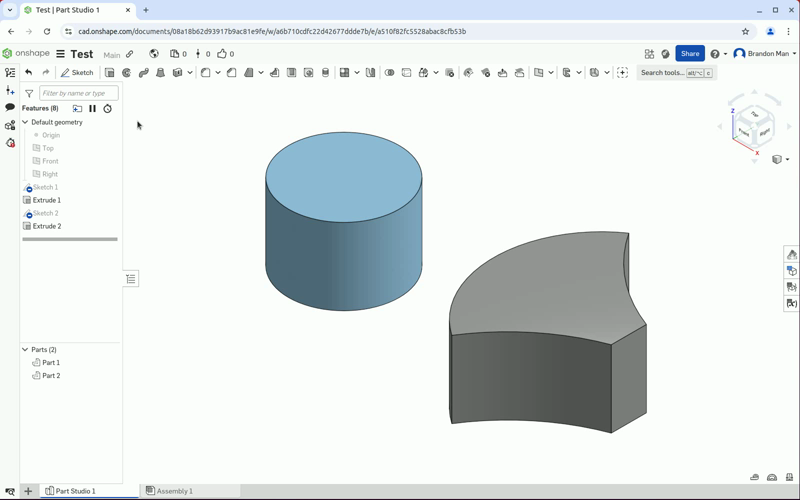
mouse_move(73, 189)
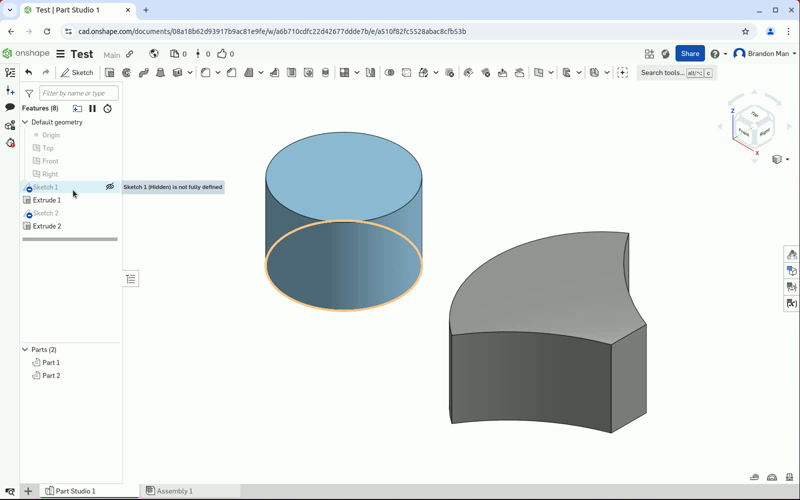
click(73, 189)